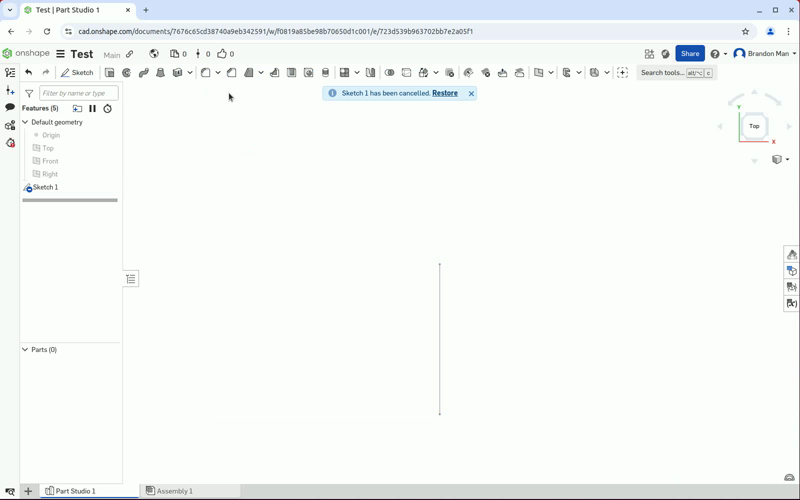
key(shift+h)
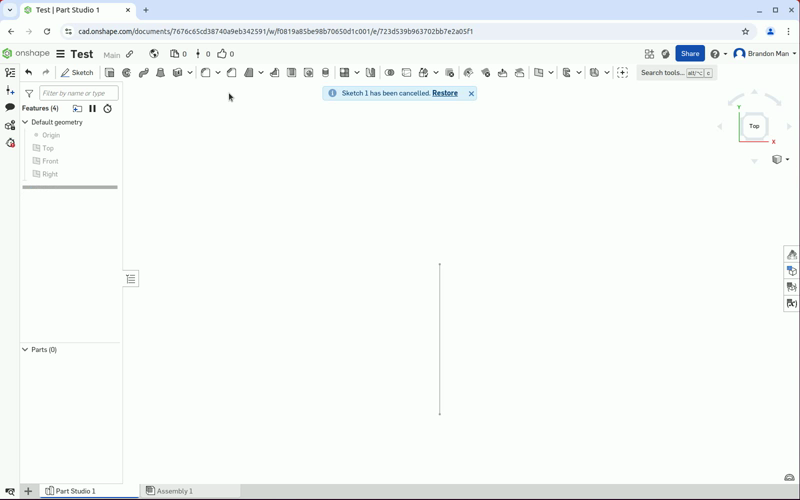
key(shift+s)
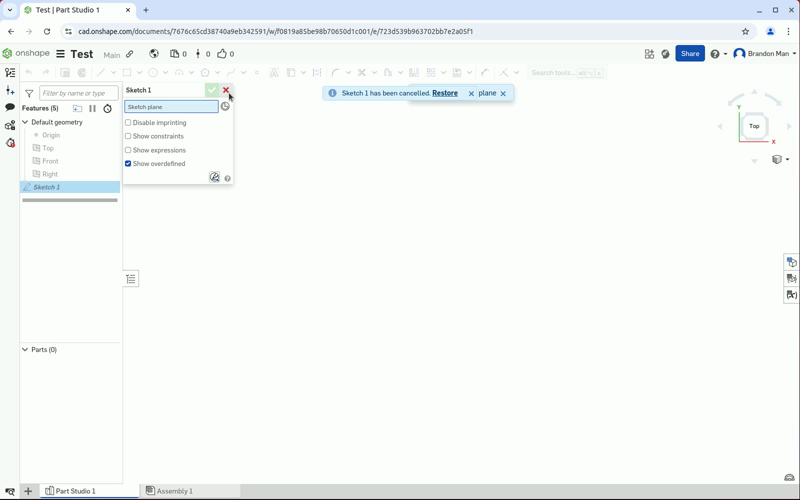
mouse_move(73, 150)
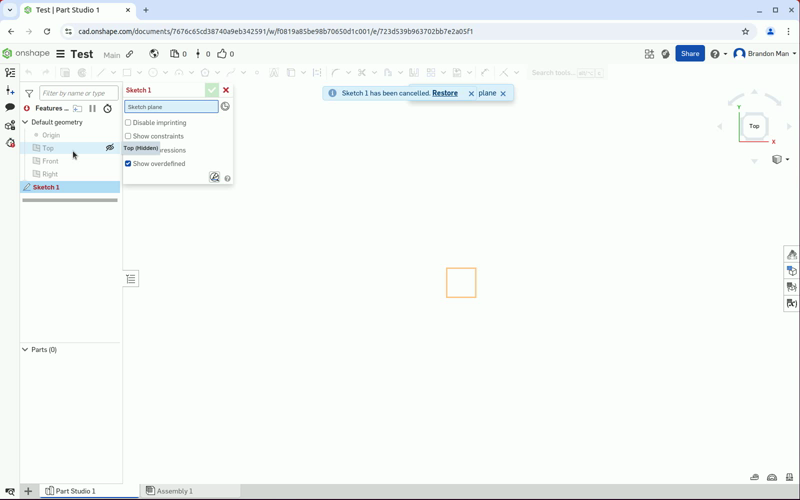
click(73, 150)
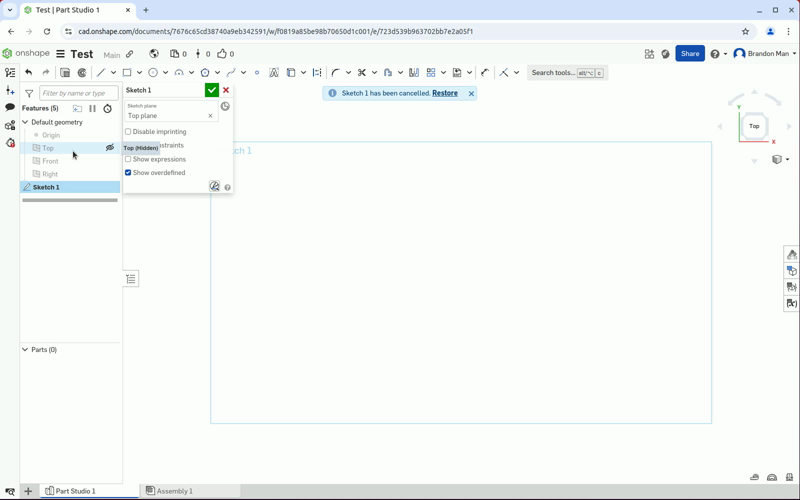
mouse_move(73, 352)
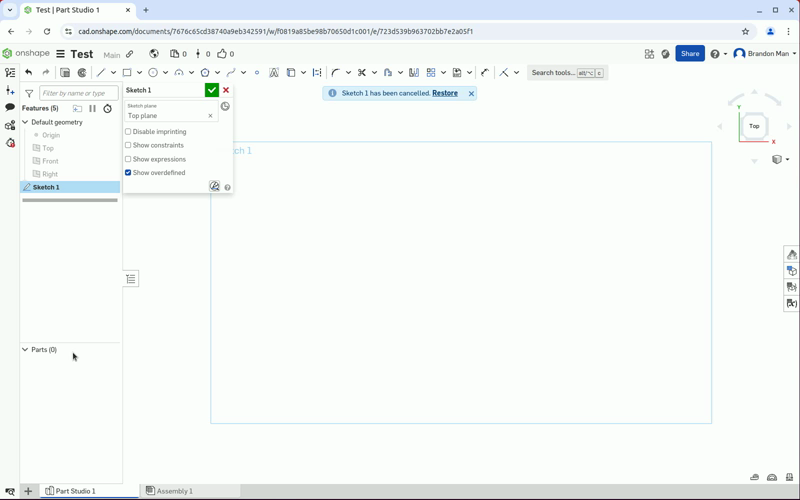
key(y)
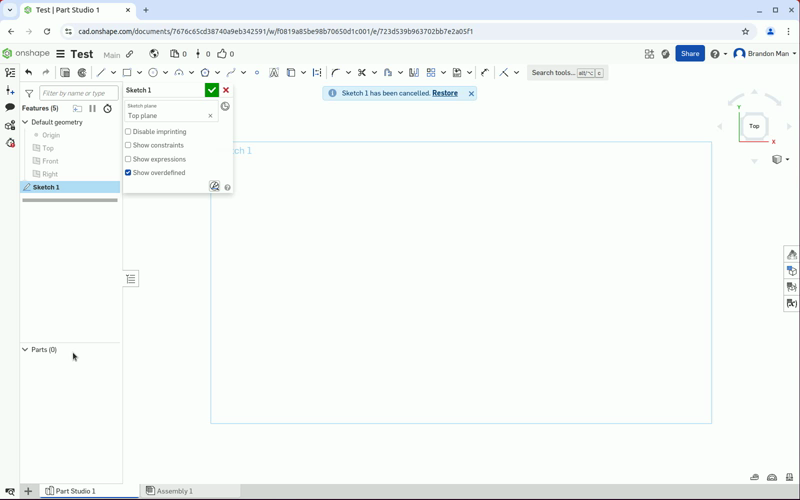
key(c)
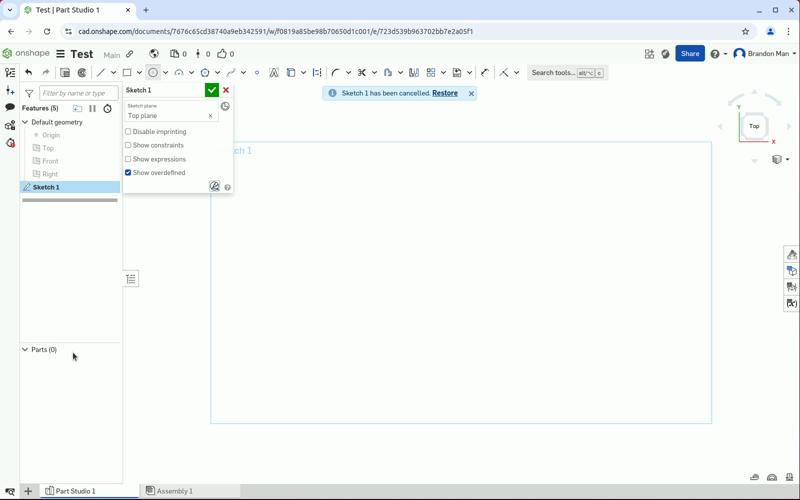
key_down(shift)
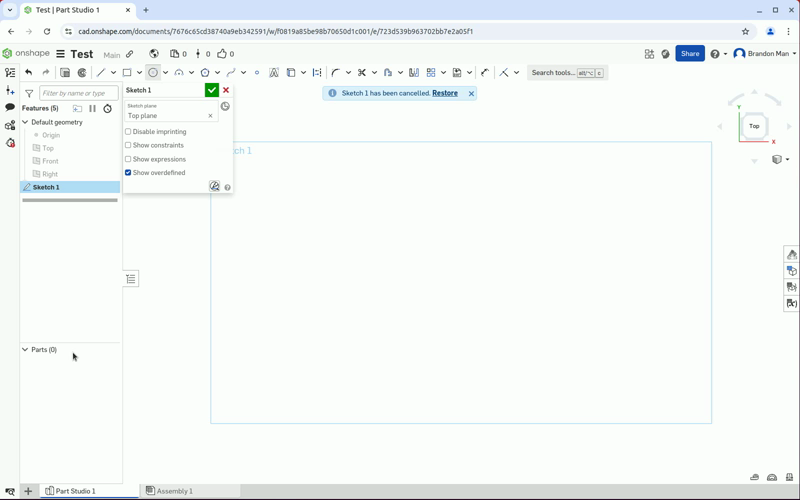
mouse_move(461, 282)
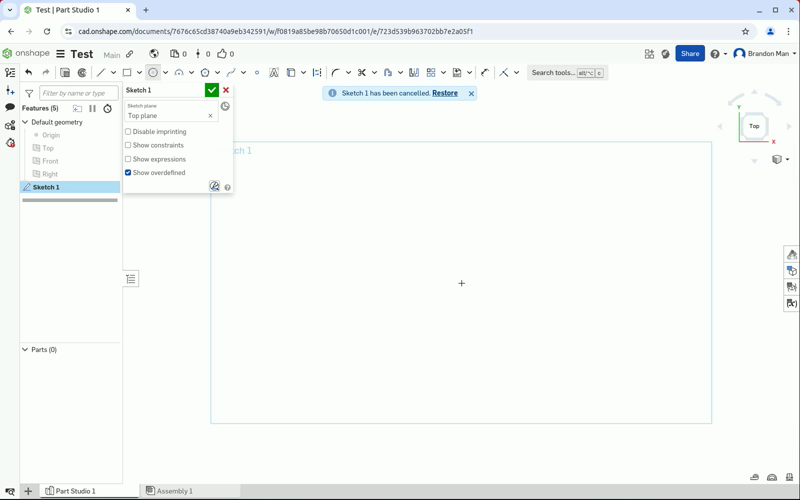
click(461, 282)
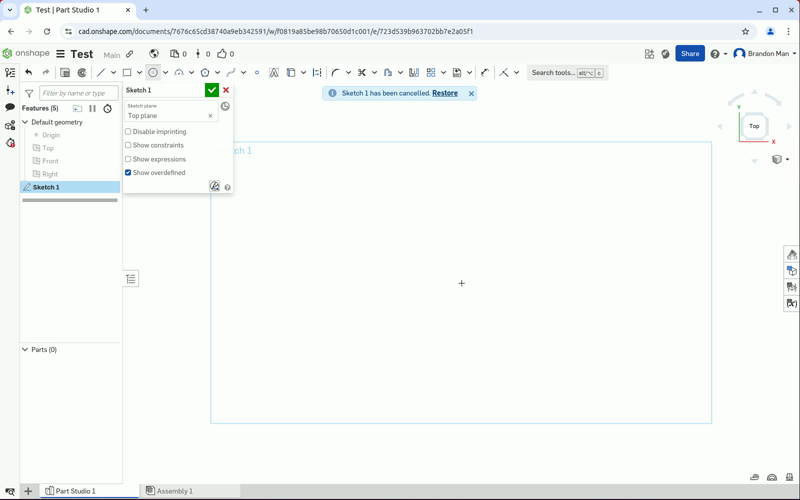
key_up(shift)
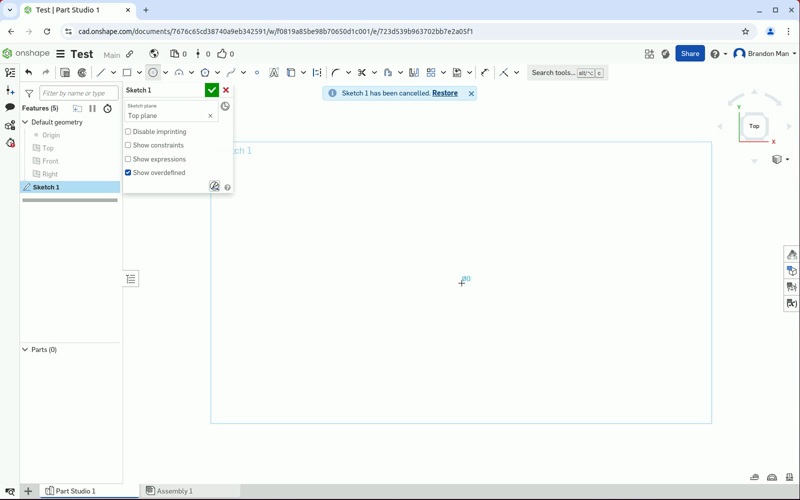
mouse_move(480, 282)
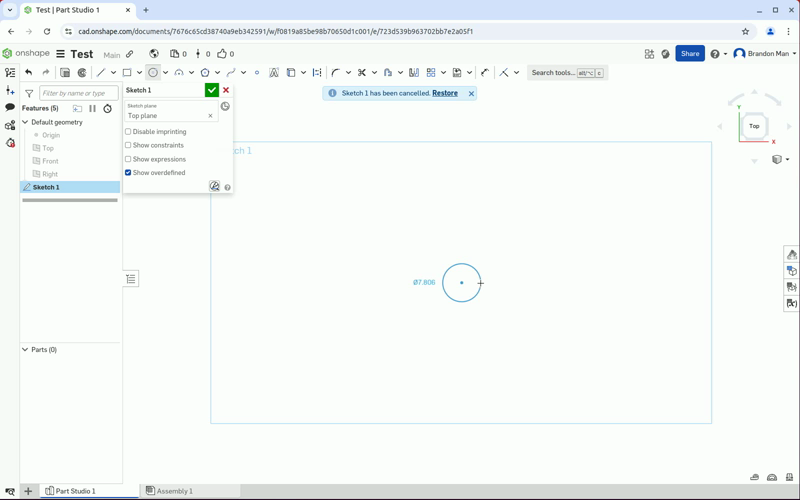
click(480, 282)
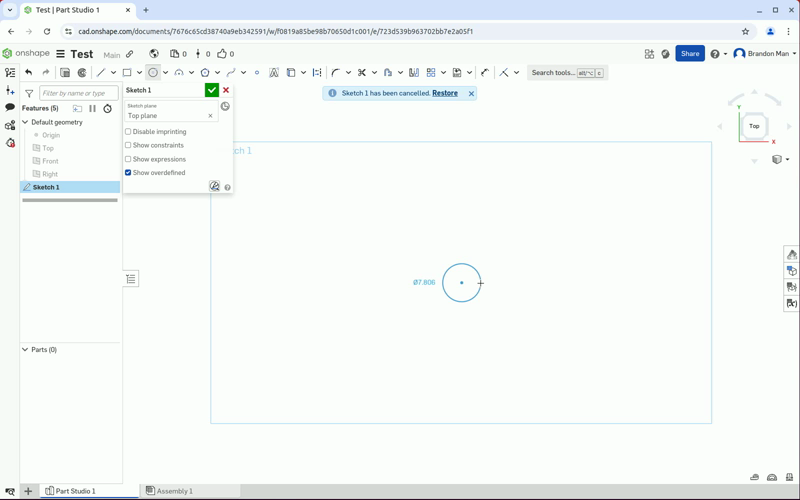
key(esc)
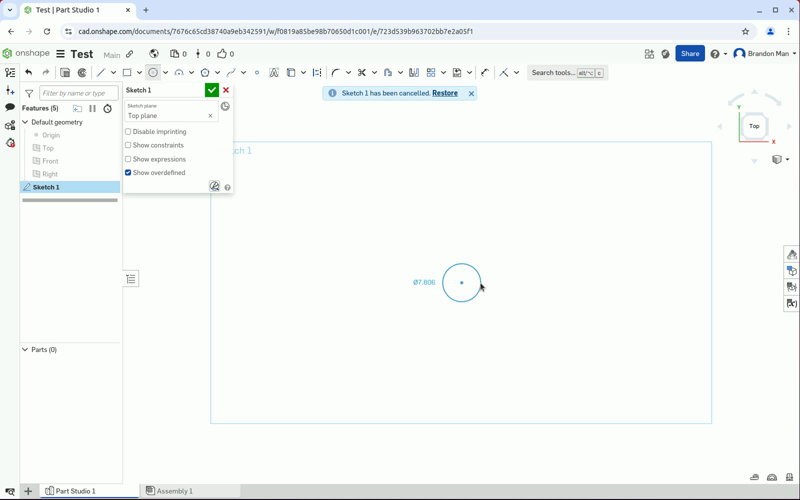
key(c)
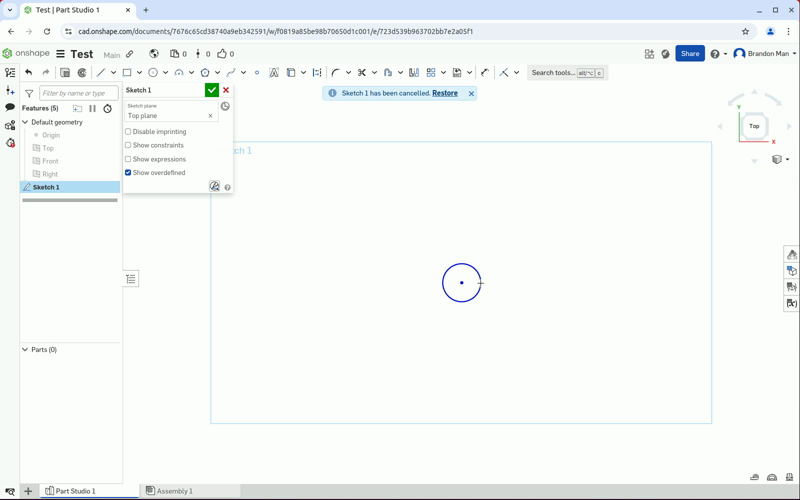
key_down(shift)
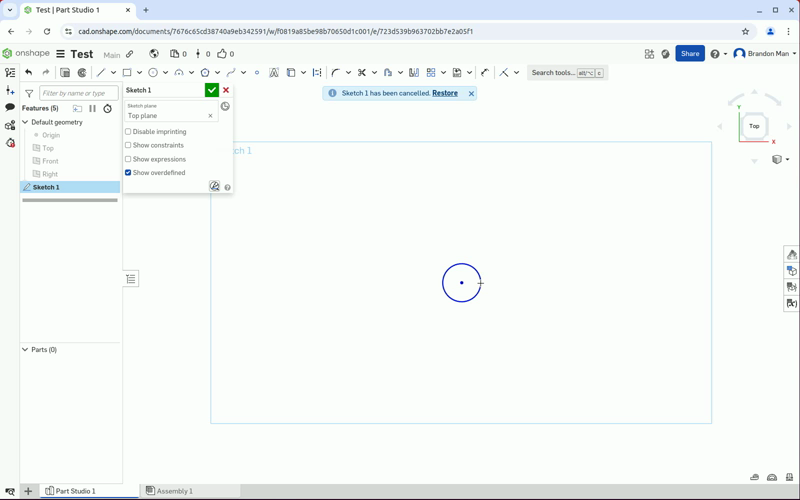
mouse_move(461, 282)
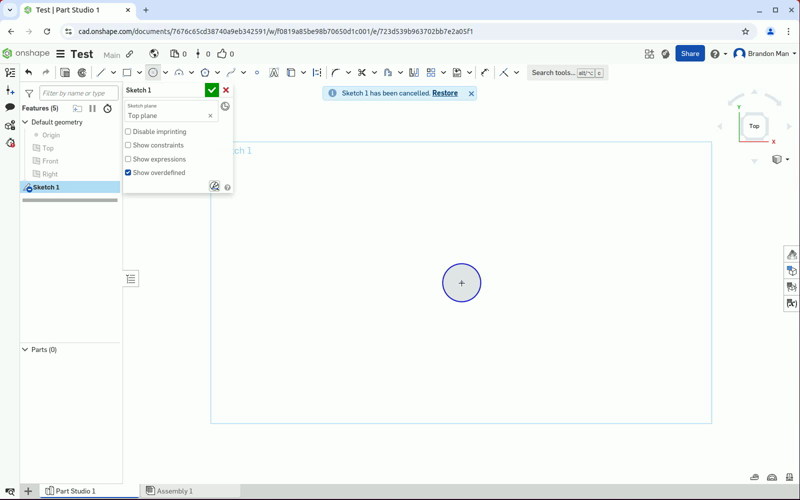
click(461, 282)
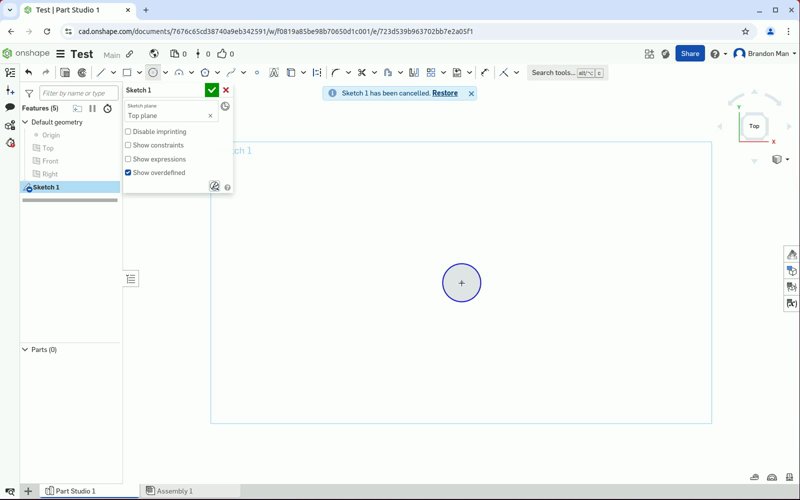
key_up(shift)
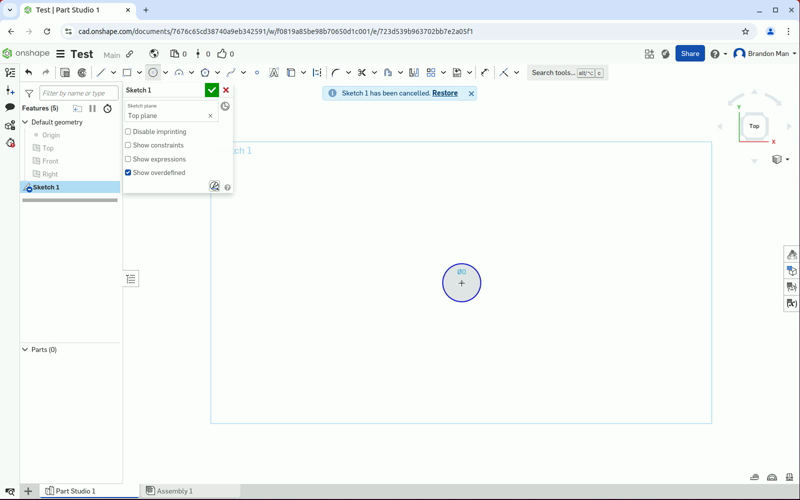
mouse_move(470, 282)
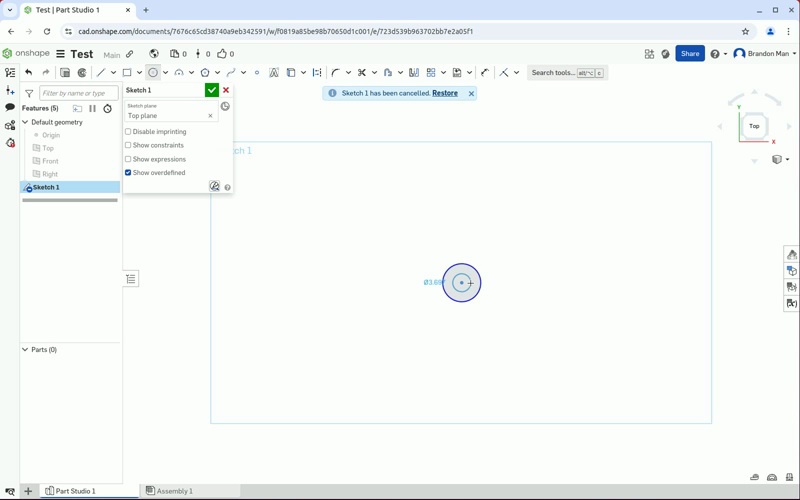
click(470, 282)
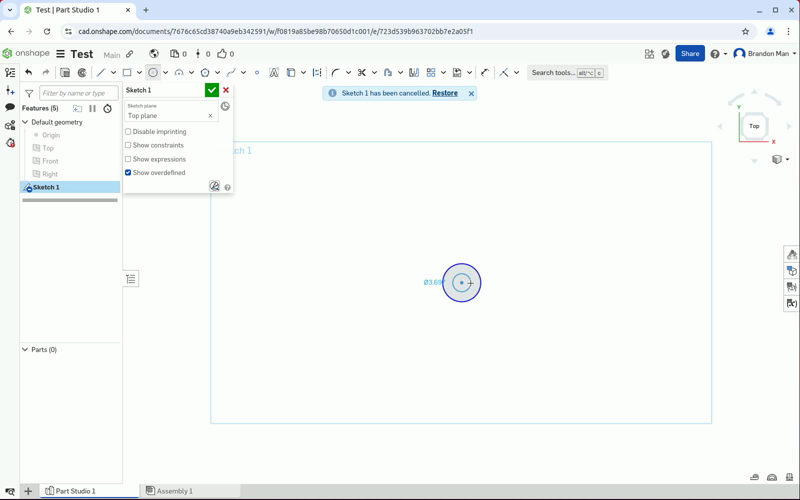
key(esc)
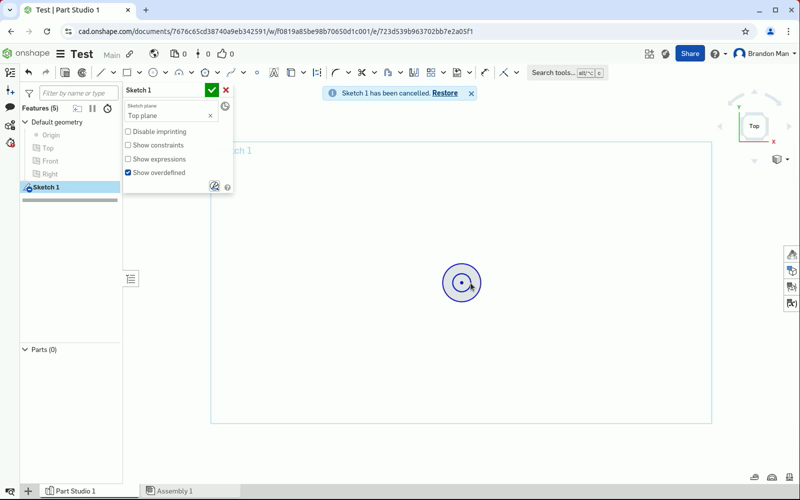
mouse_move(478, 279)
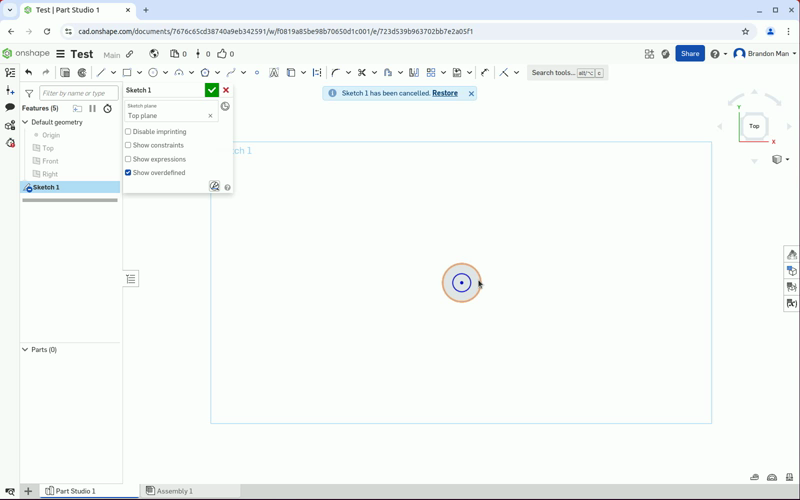
scroll(6)
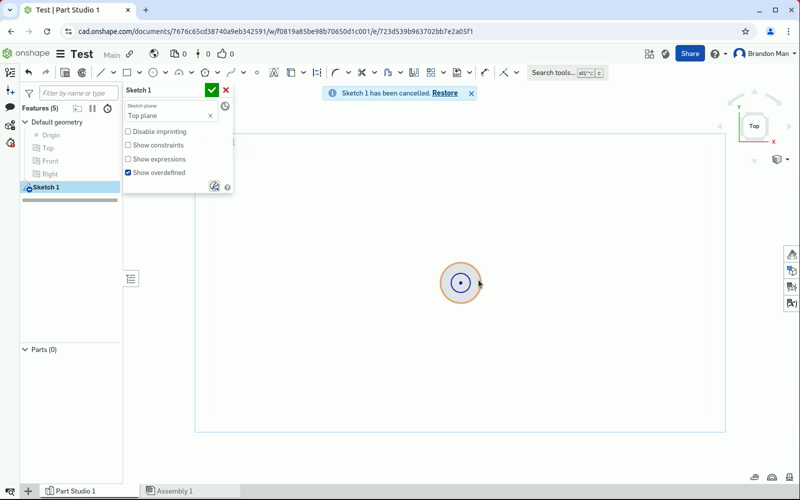
scroll(6)
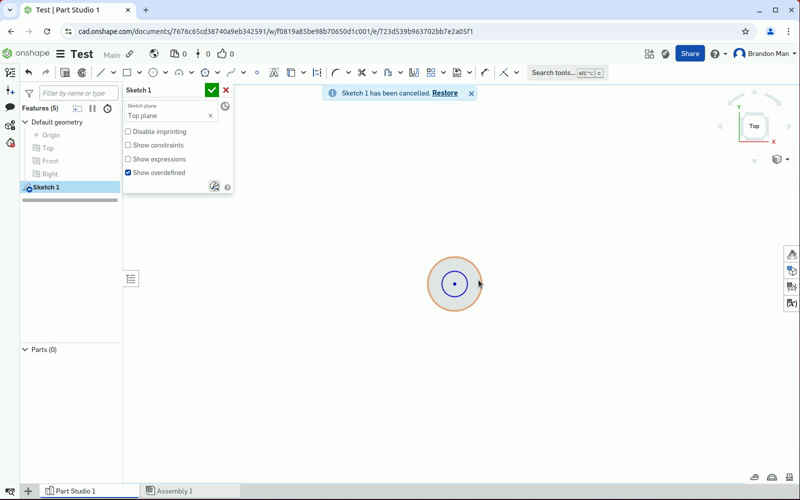
scroll(6)
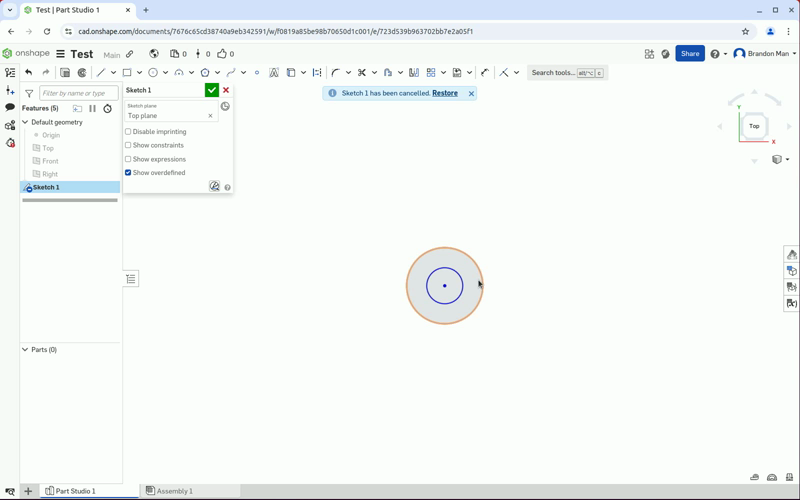
scroll(6)
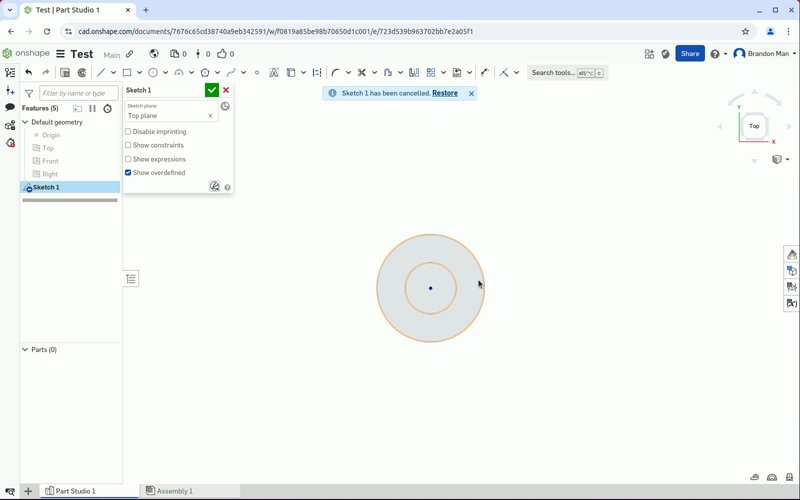
scroll(6)
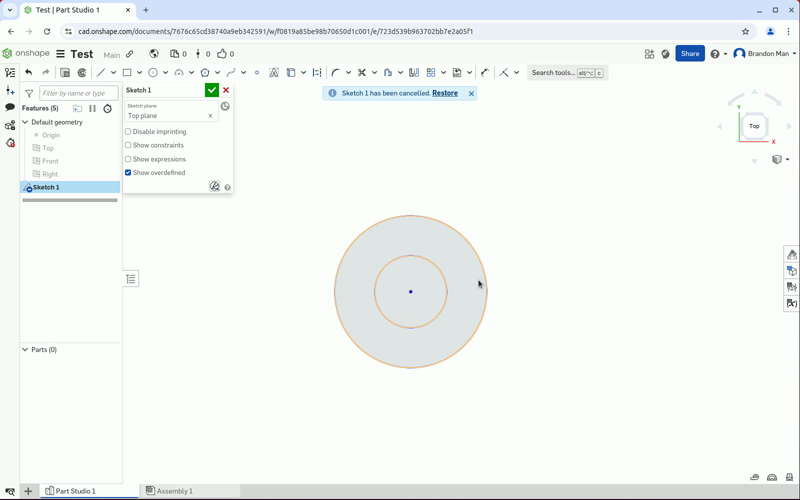
scroll(6)
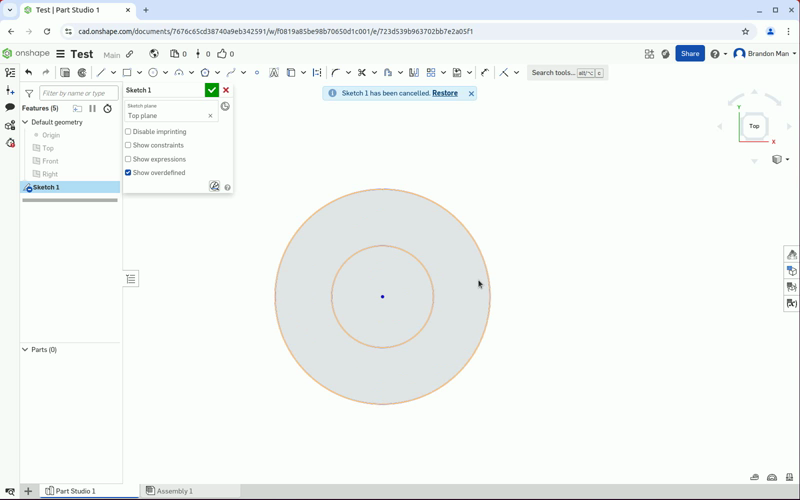
scroll(6)
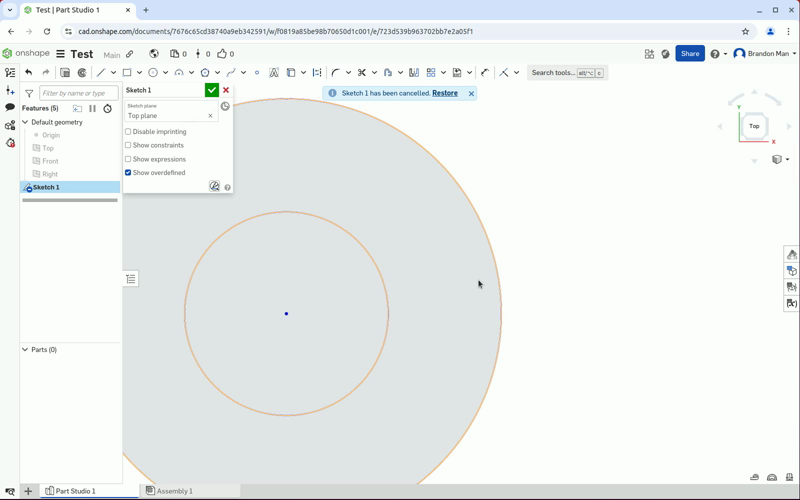
click(478, 279)
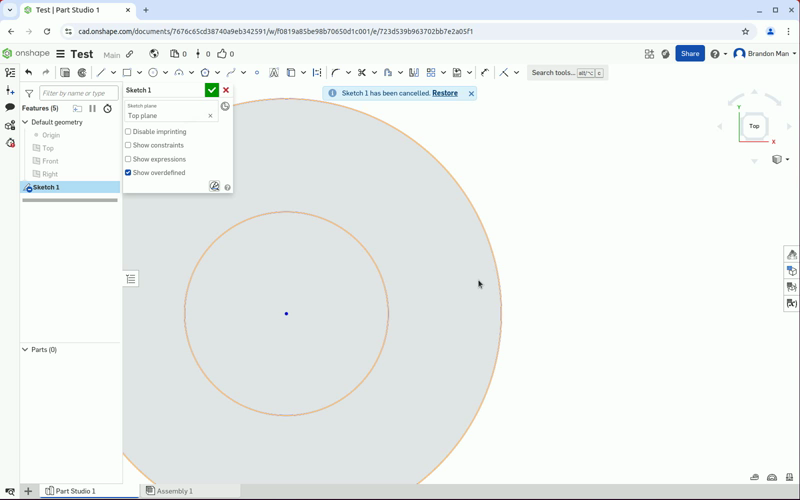
scroll(-6)
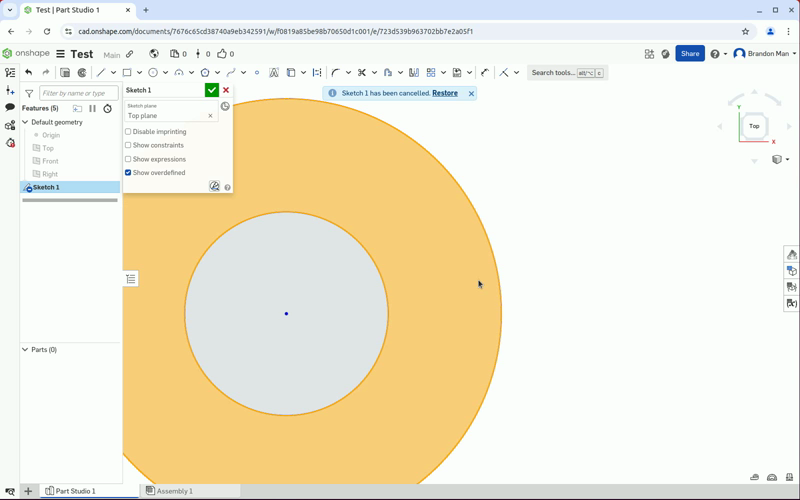
scroll(-6)
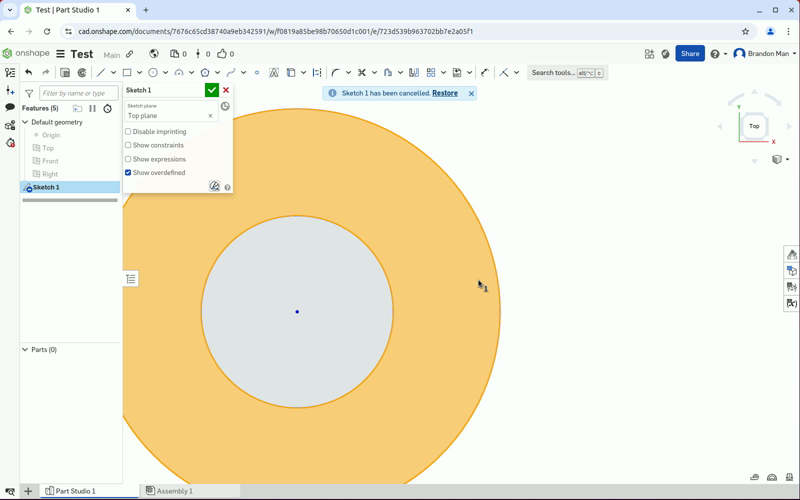
scroll(-6)
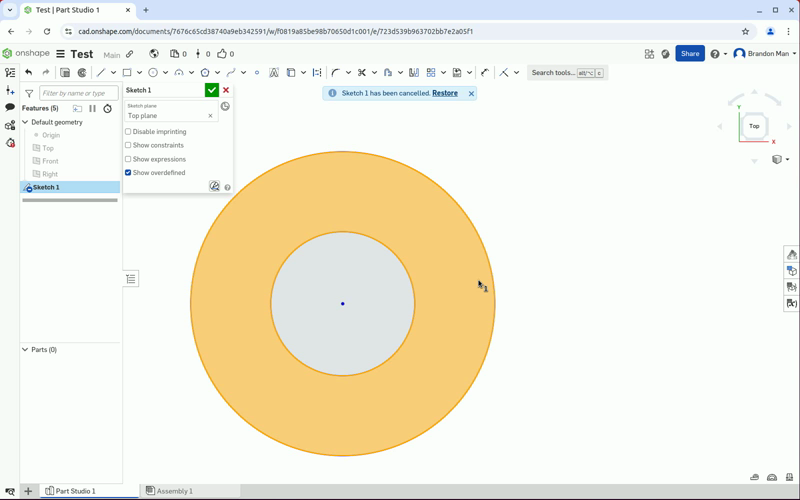
scroll(-6)
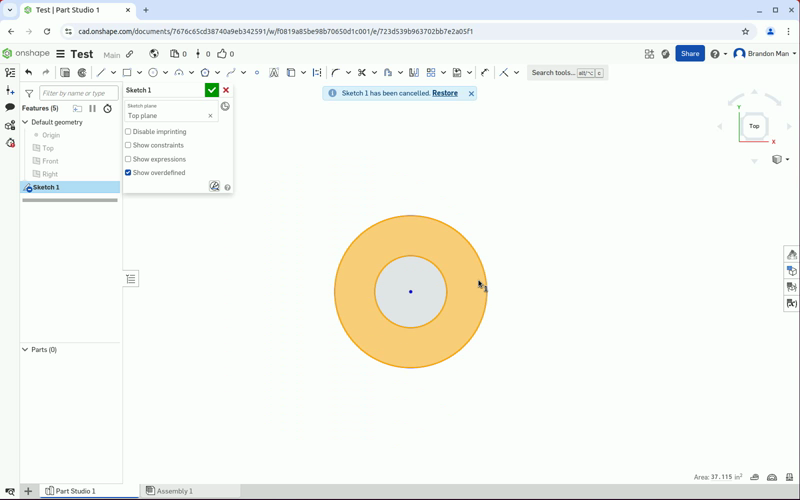
scroll(-6)
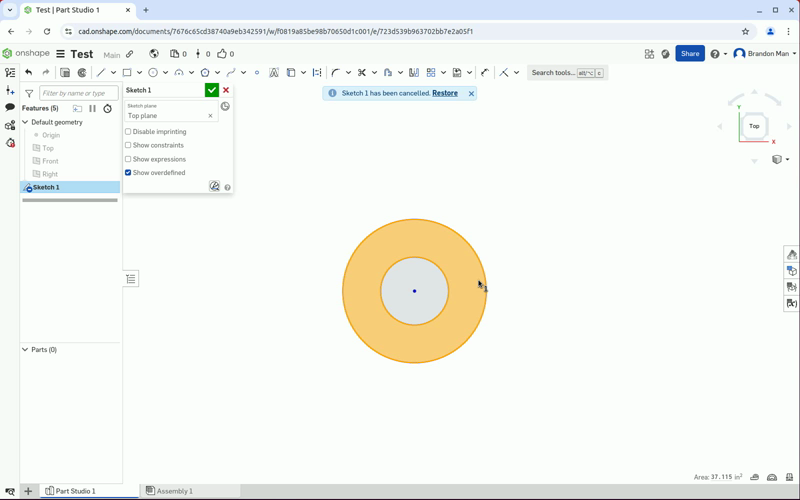
scroll(-6)
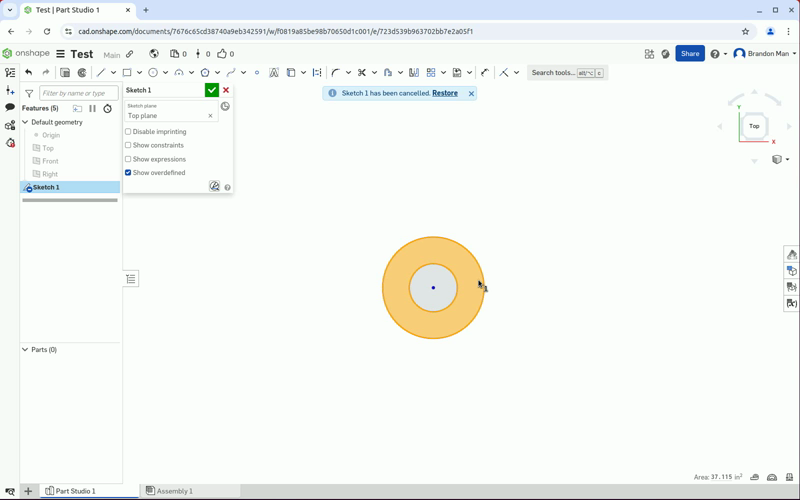
scroll(-6)
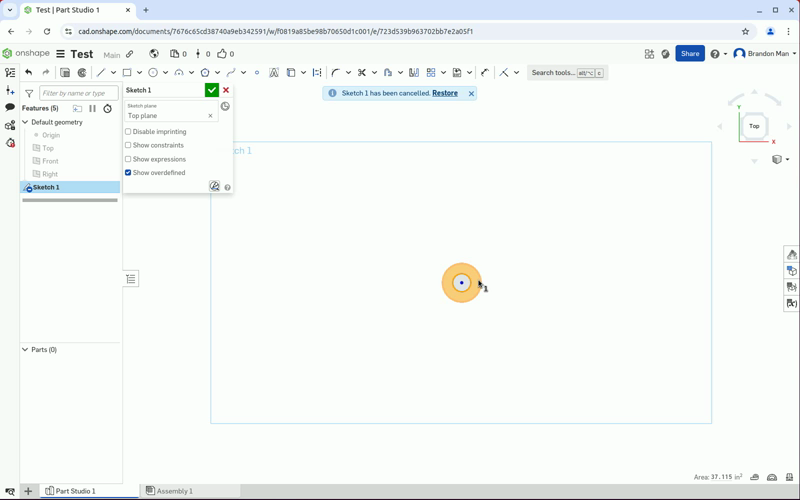
mouse_move(73, 352)
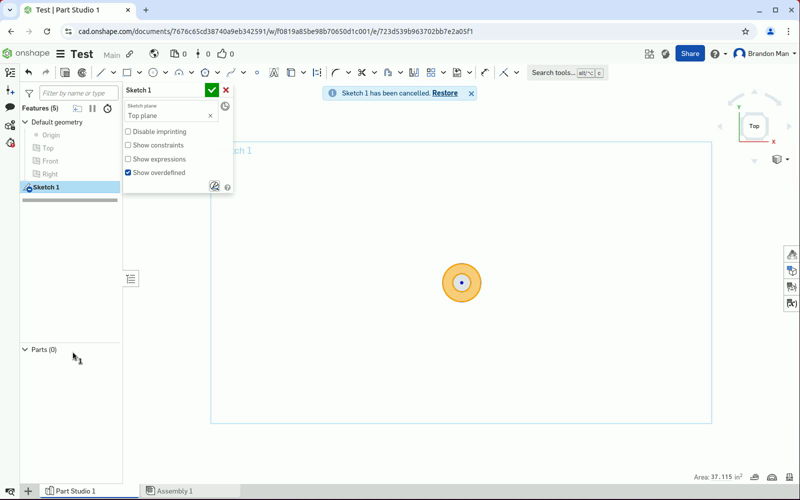
key(shift+y)
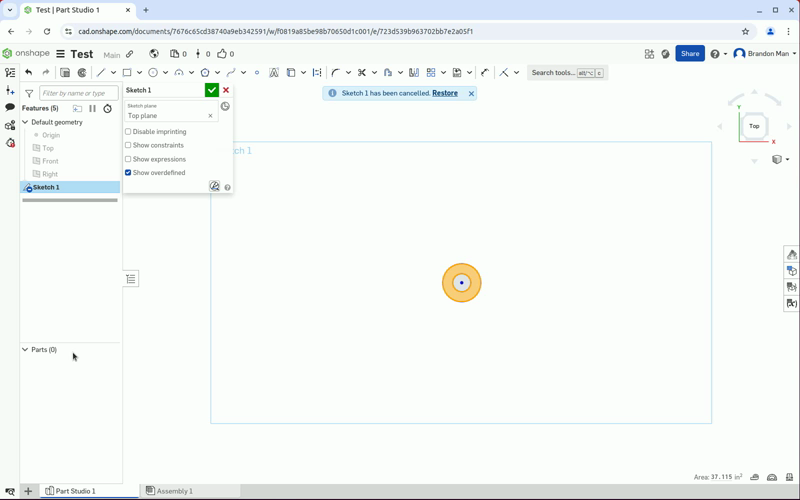
key(shift+e)
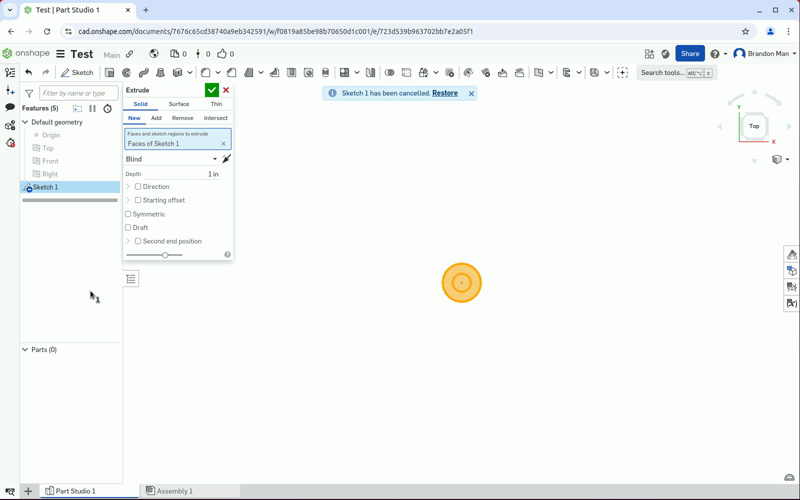
mouse_move(143, 106)
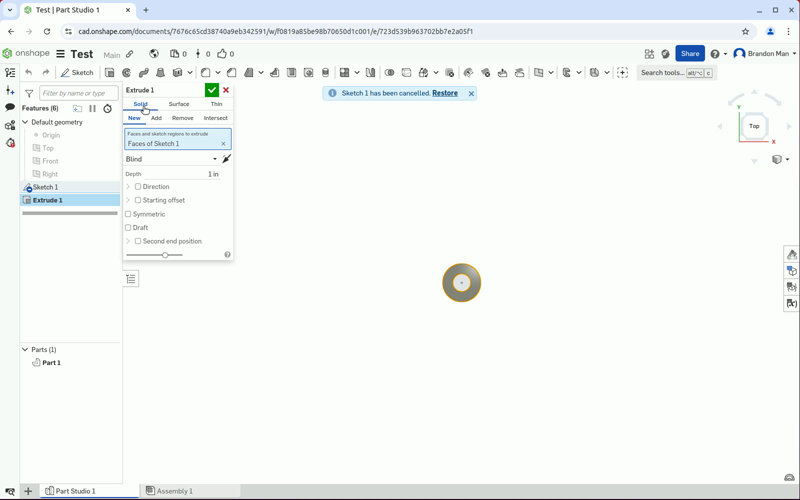
click(143, 106)
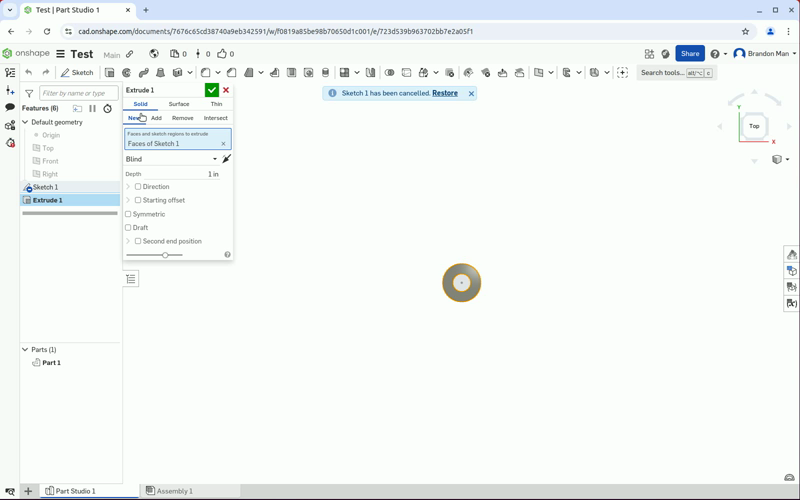
mouse_move(137, 120)
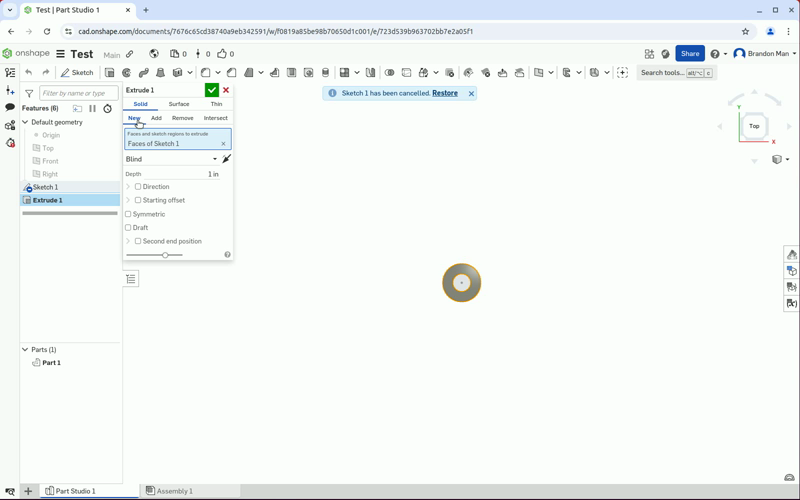
click(137, 120)
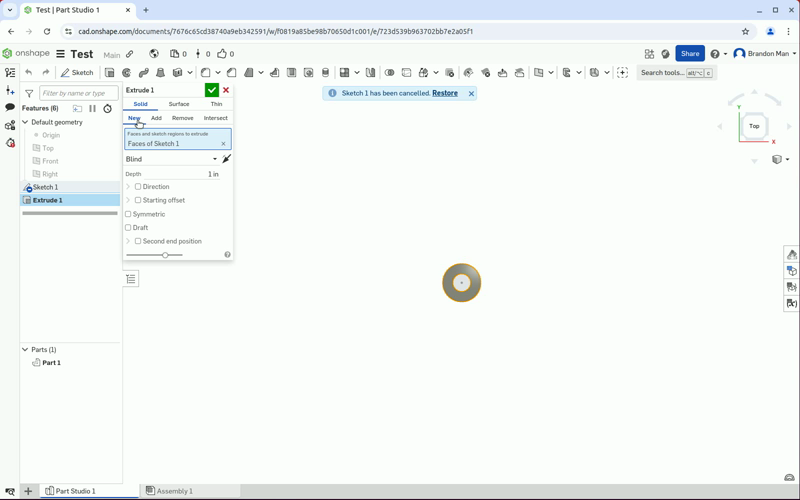
key(tab, 4)
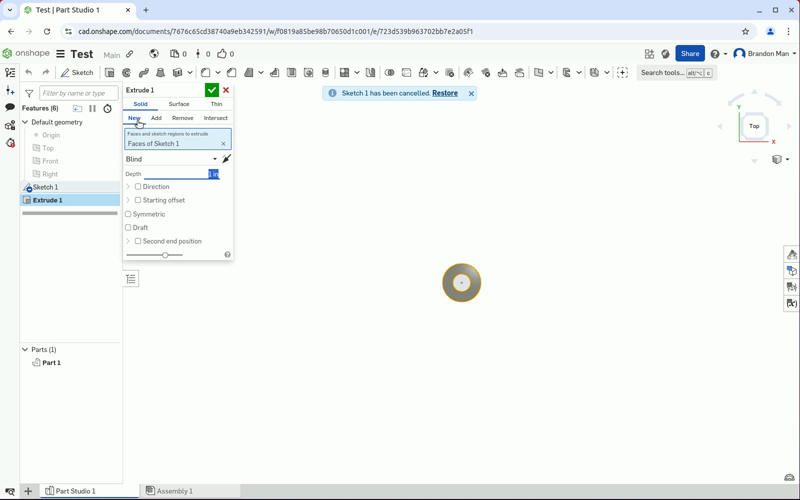
text(1.926)
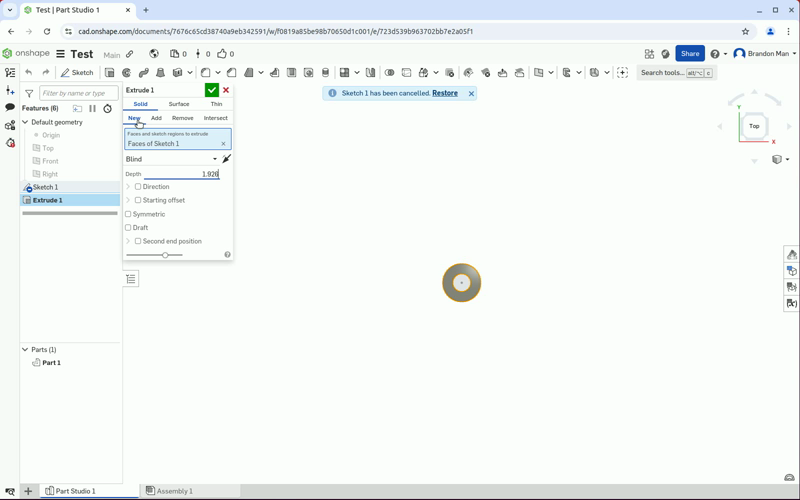
key(enter)
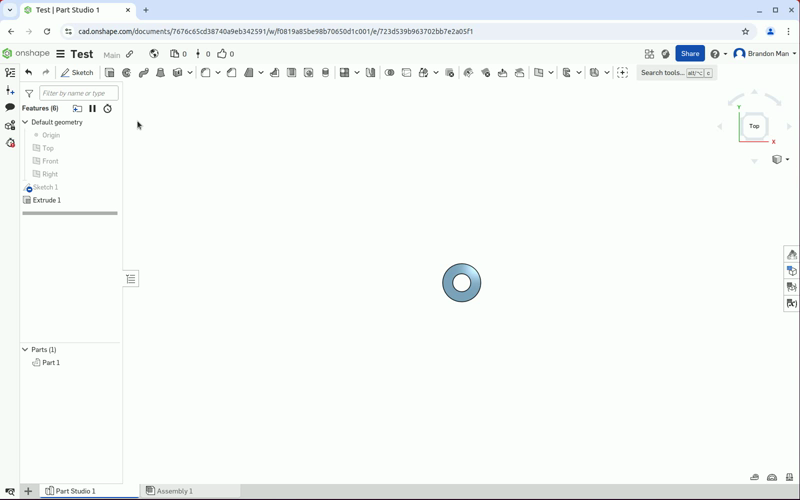
key(shift+h)
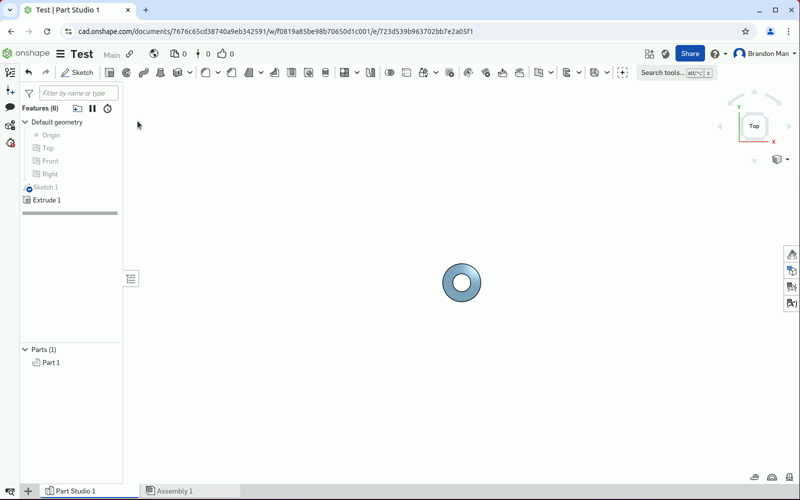
key(shift+h)
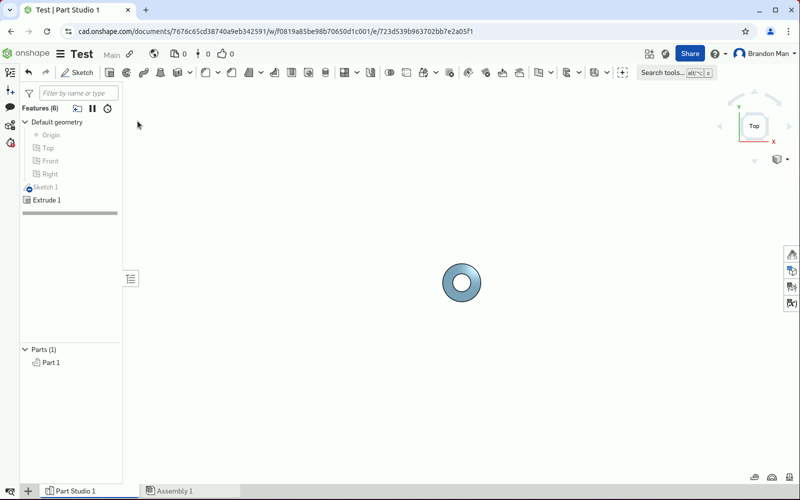
mouse_move(73, 189)
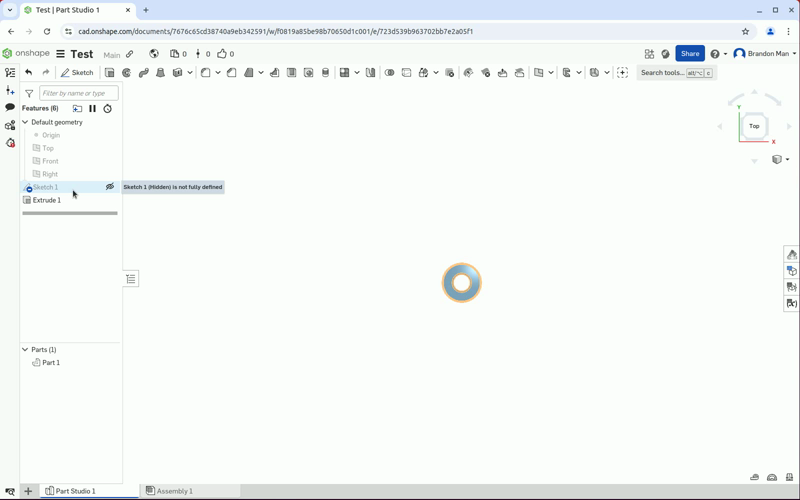
click(73, 189)
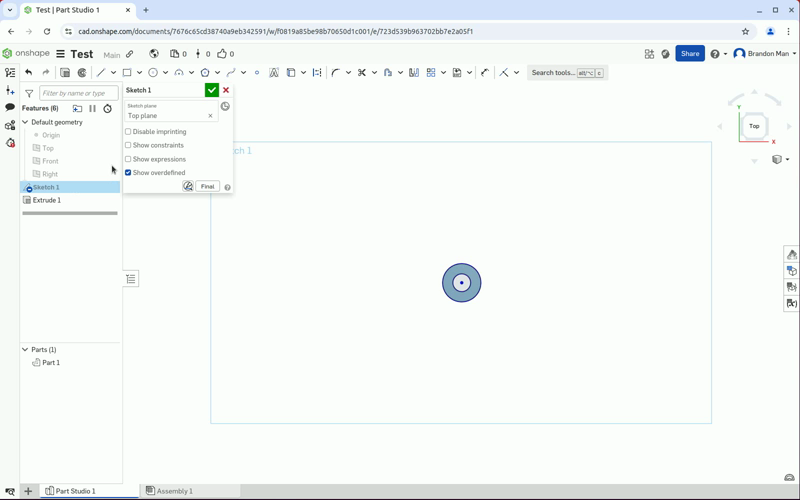
mouse_move(229, 92)
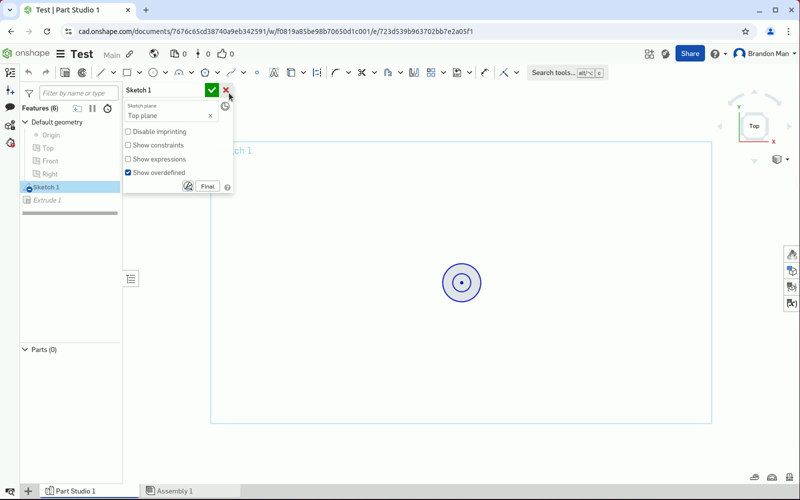
click(229, 92)
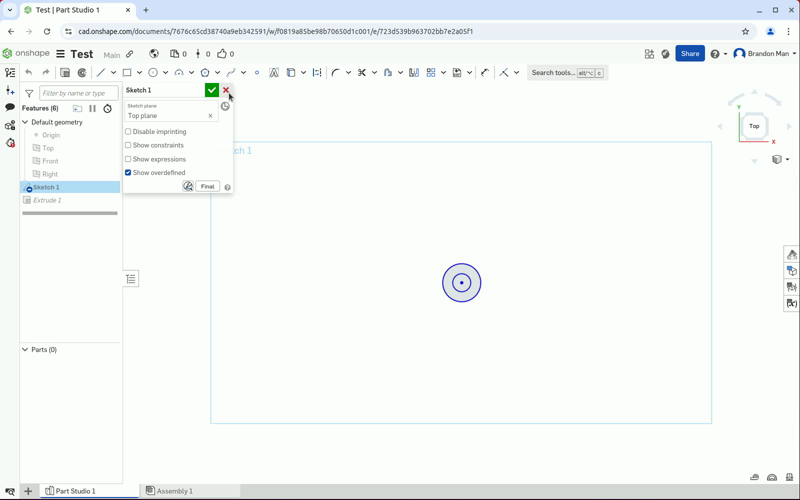
key(shift+s)
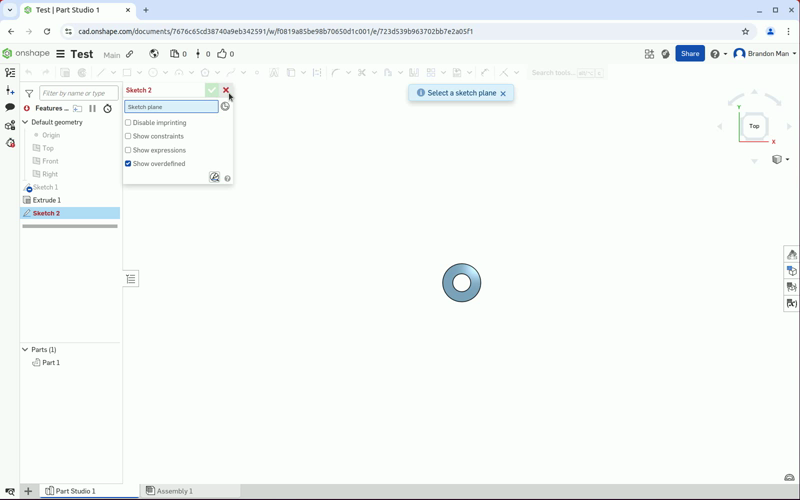
mouse_move(73, 150)
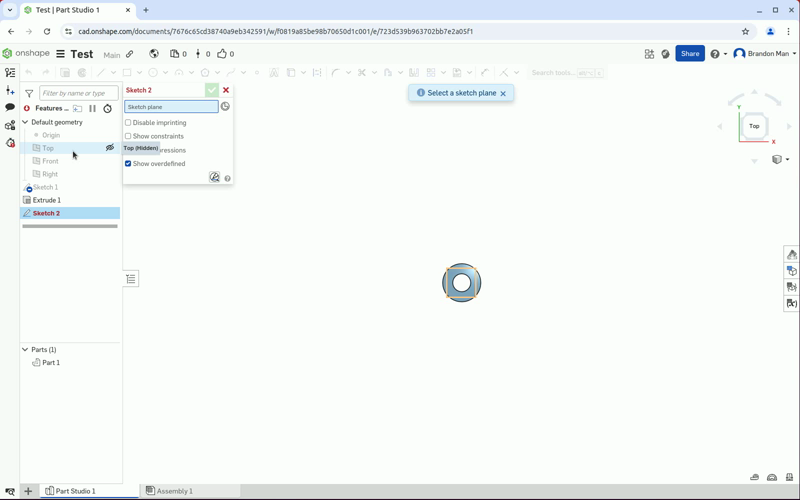
click(73, 150)
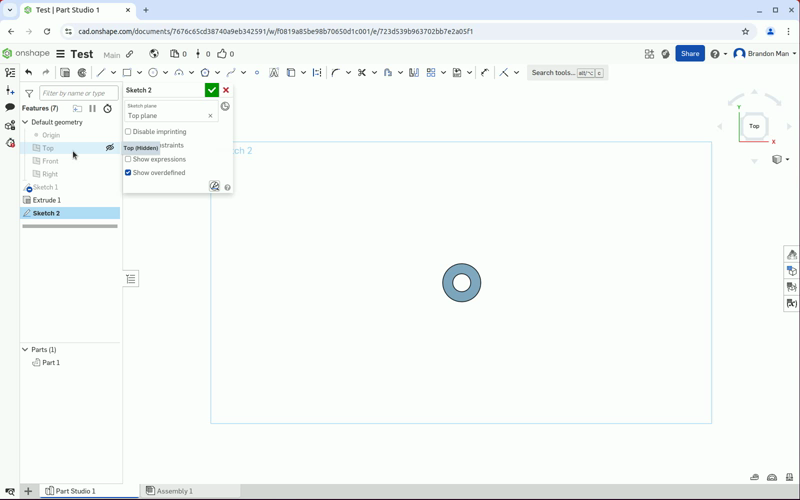
mouse_move(73, 352)
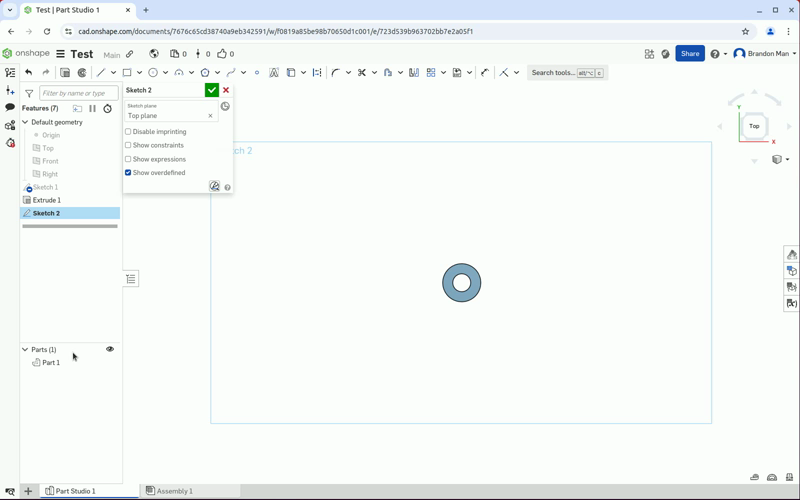
key(y)
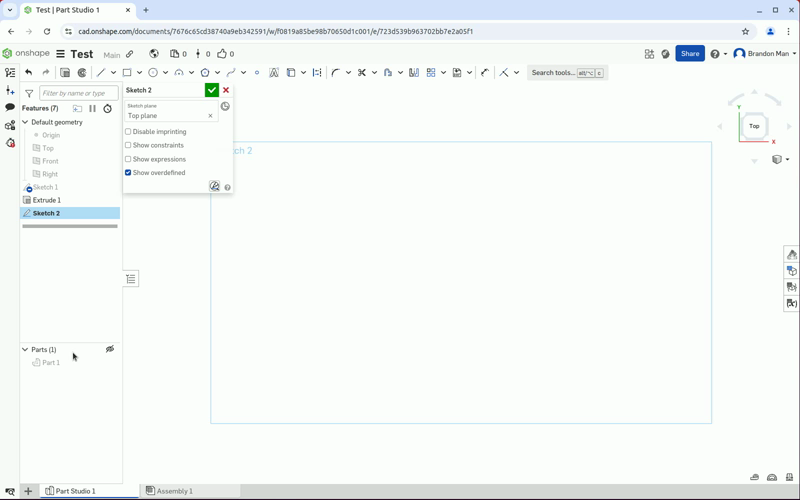
key(c)
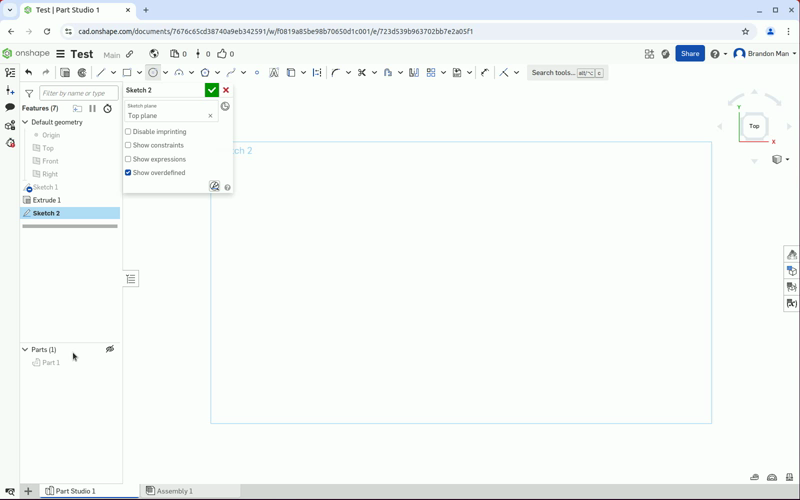
key_down(shift)
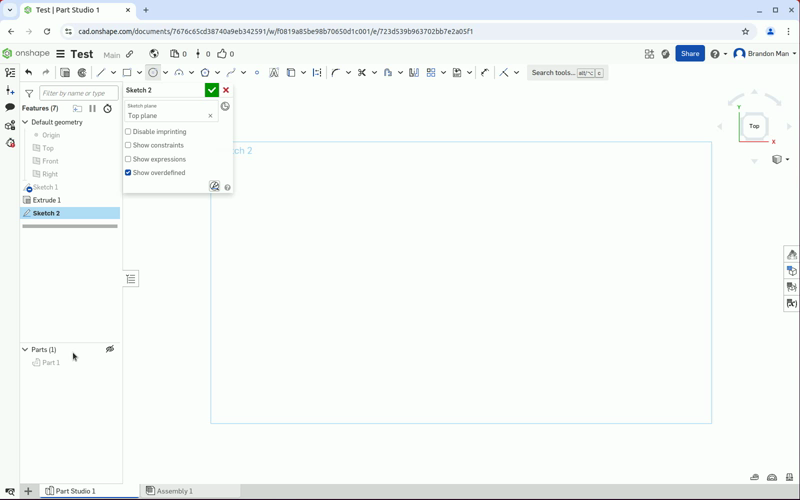
mouse_move(461, 282)
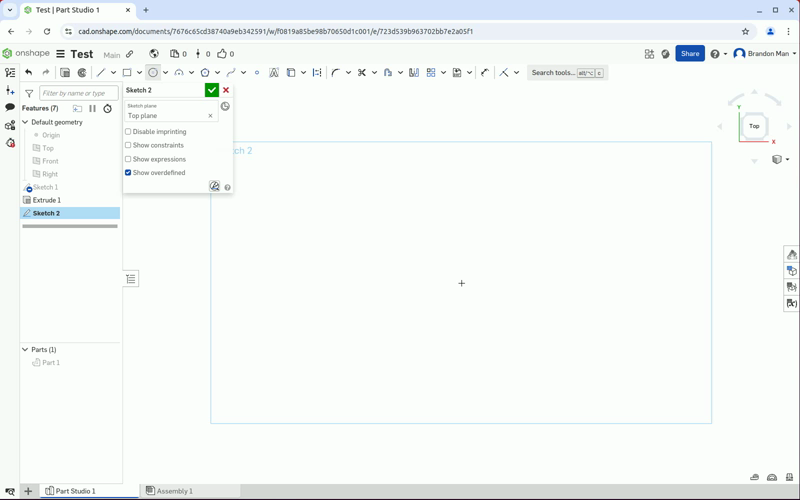
click(461, 282)
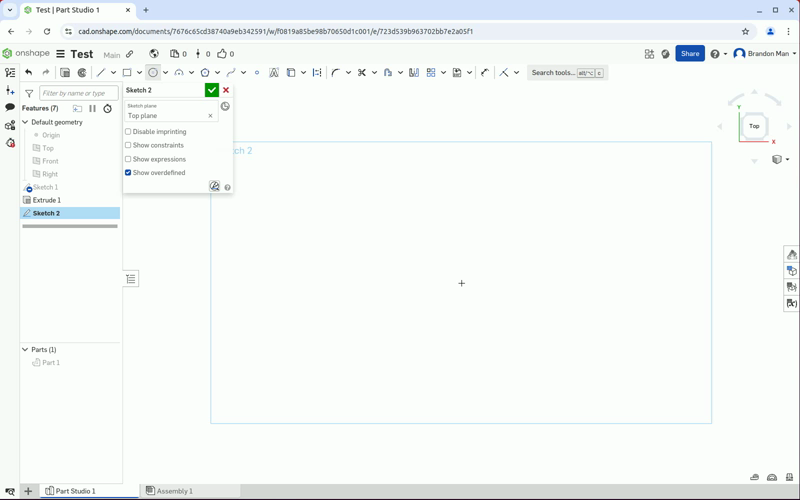
key_up(shift)
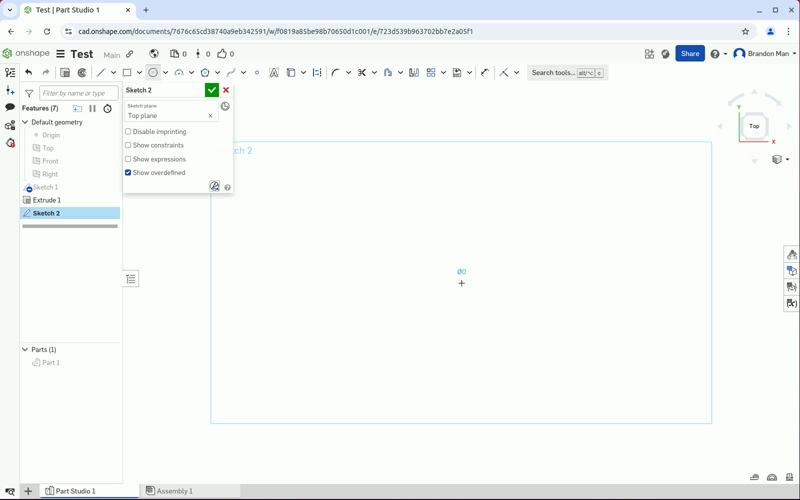
mouse_move(471, 282)
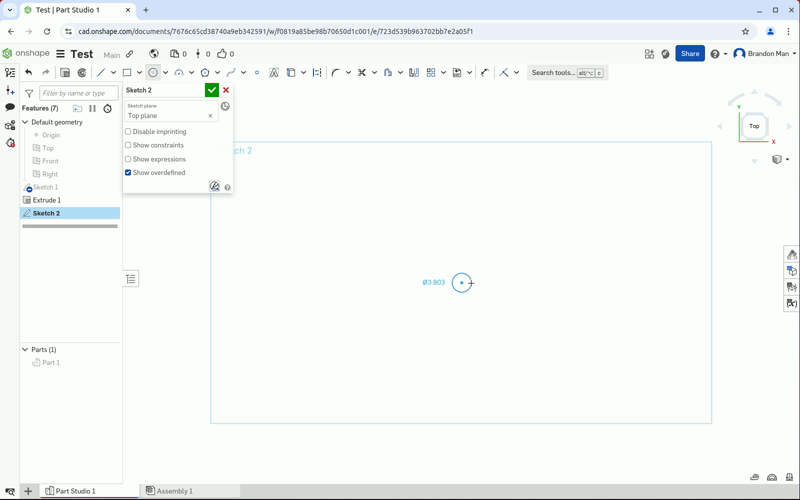
click(471, 282)
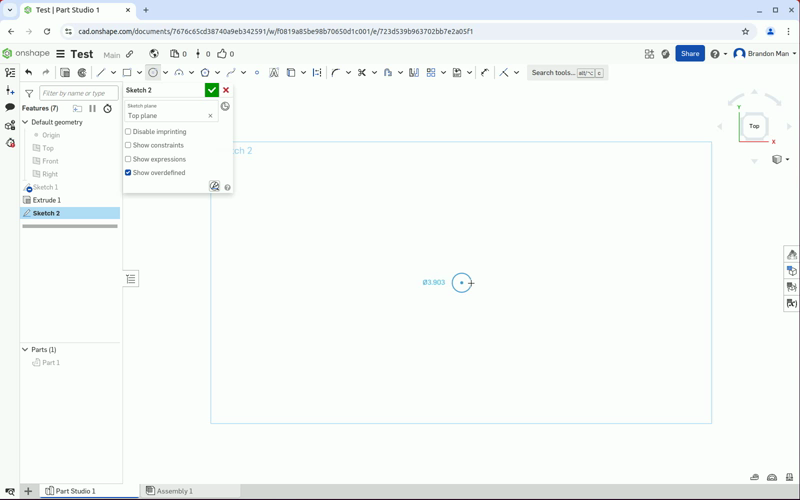
key(esc)
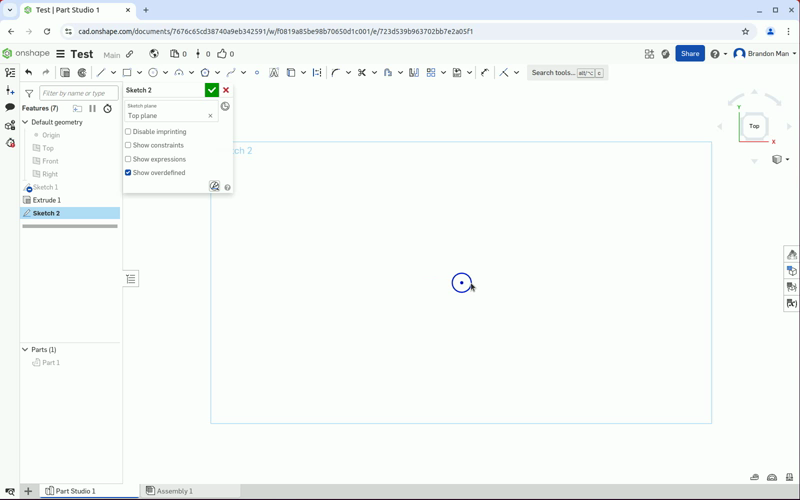
mouse_move(461, 276)
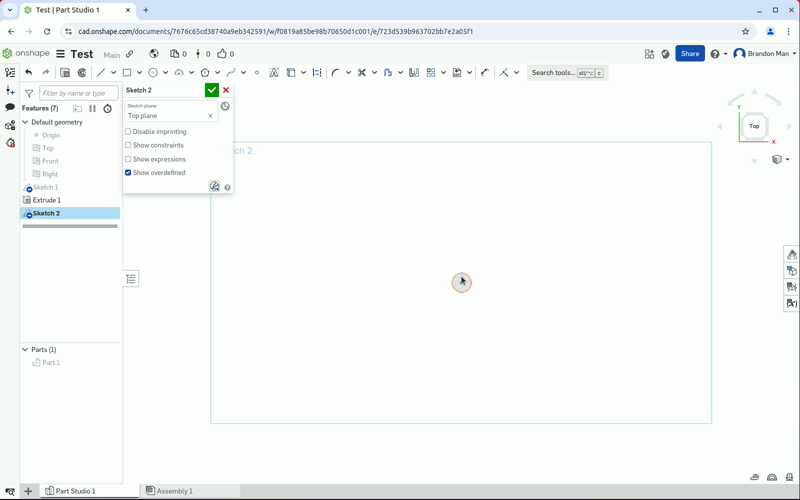
scroll(6)
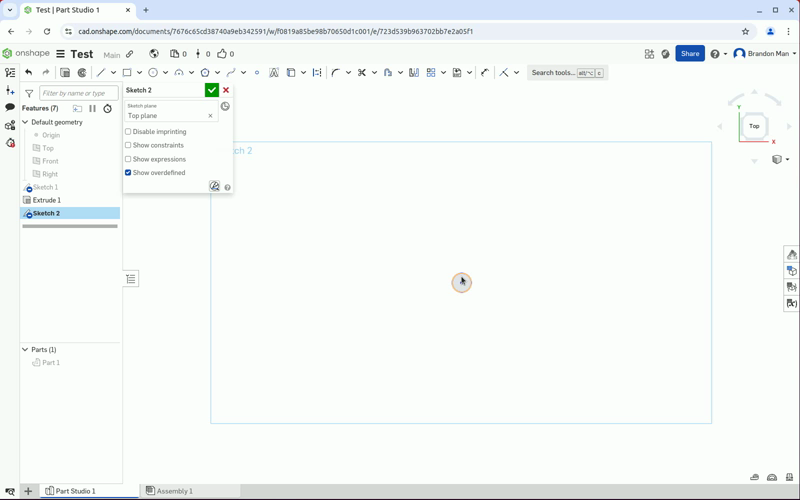
scroll(6)
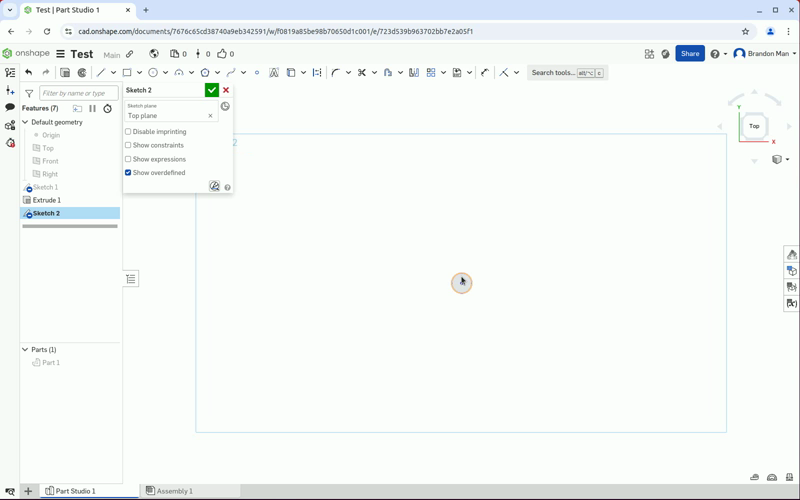
scroll(6)
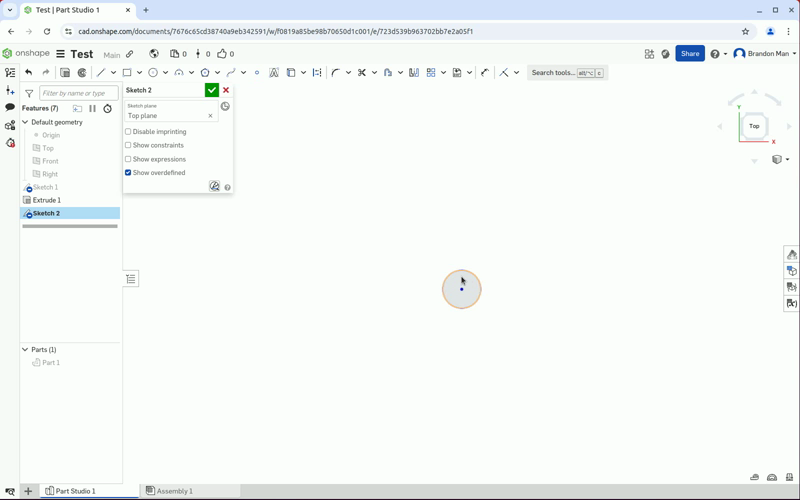
scroll(6)
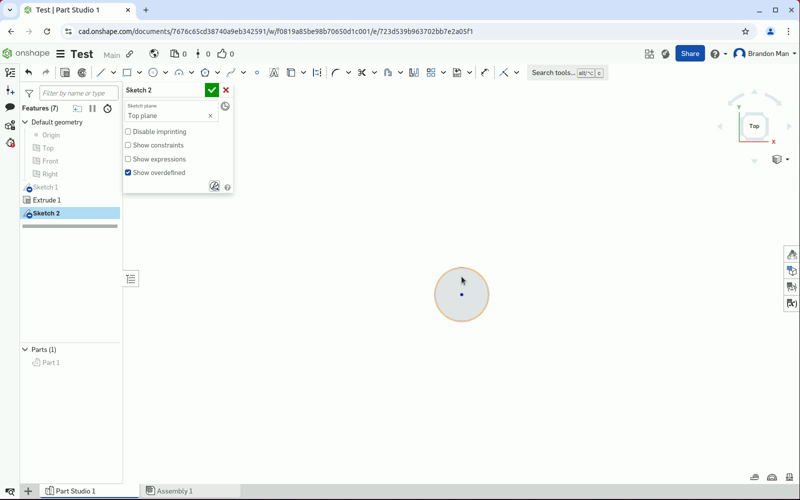
scroll(6)
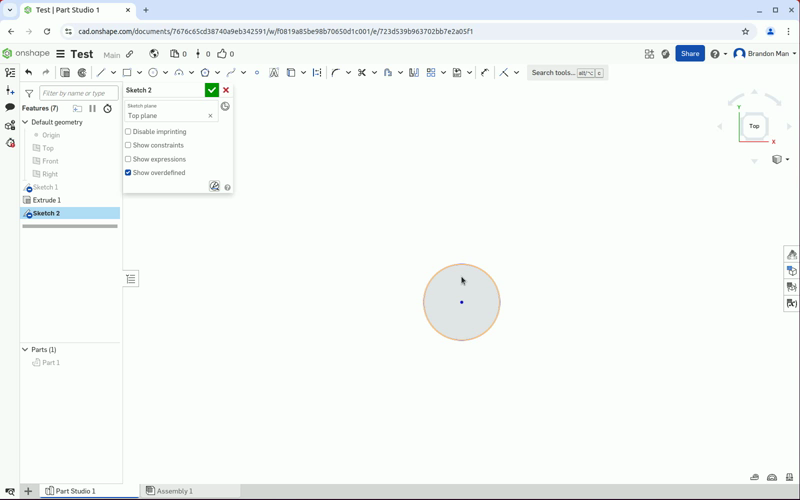
scroll(6)
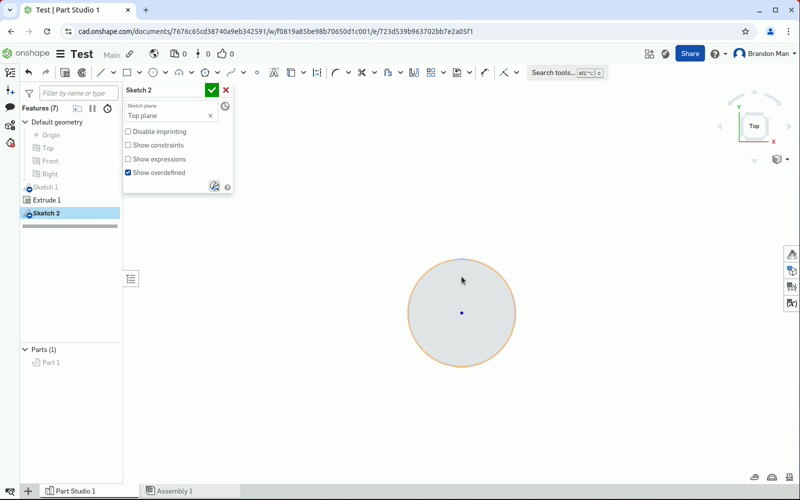
scroll(6)
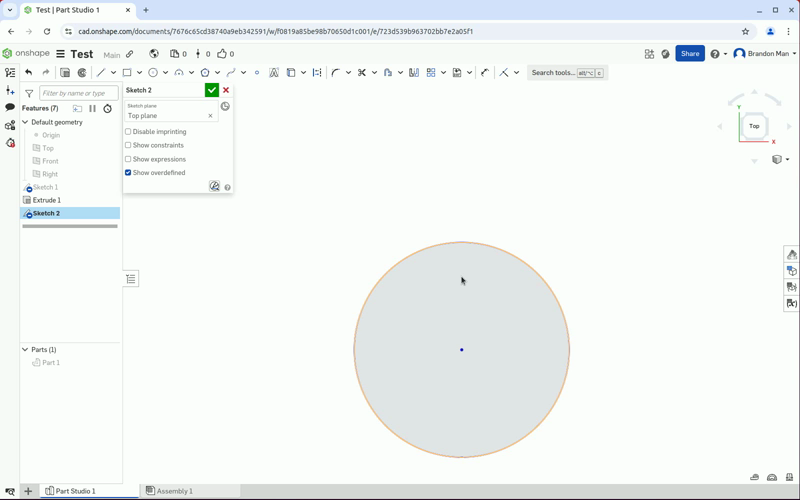
click(461, 276)
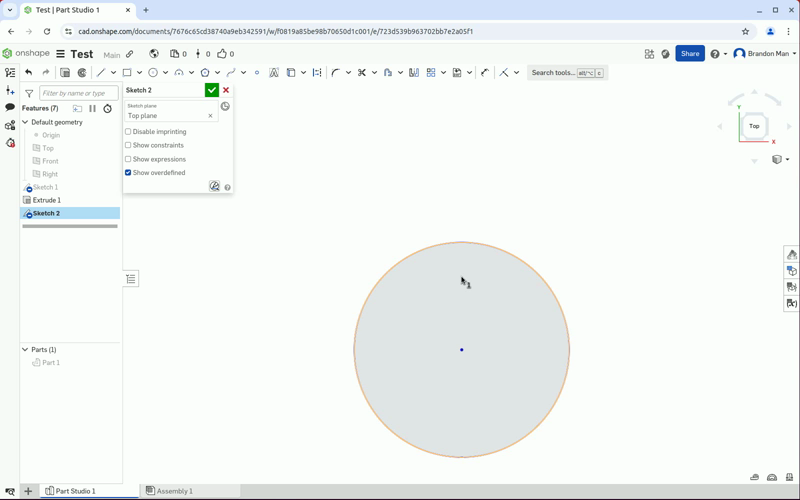
scroll(-6)
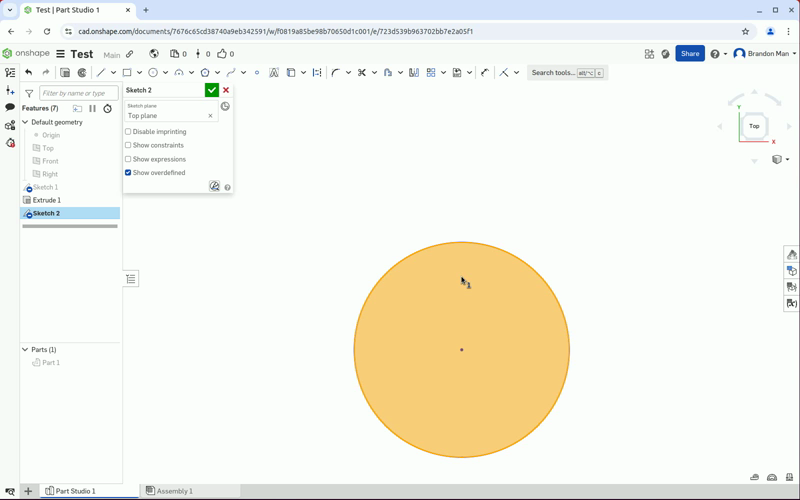
scroll(-6)
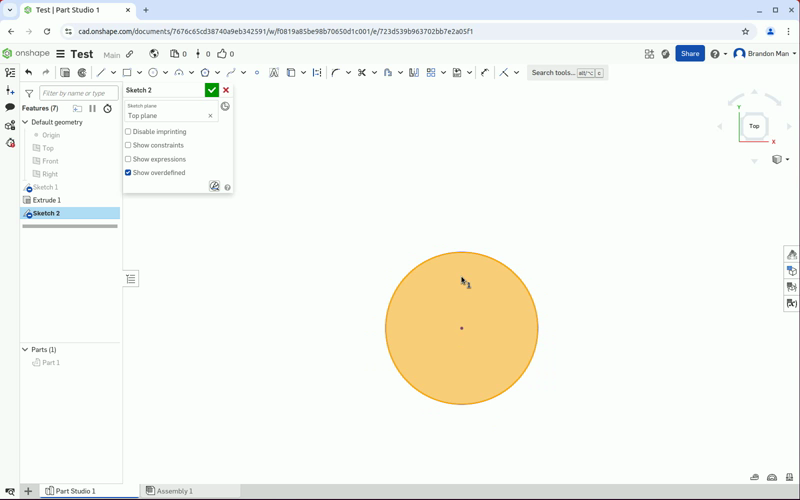
scroll(-6)
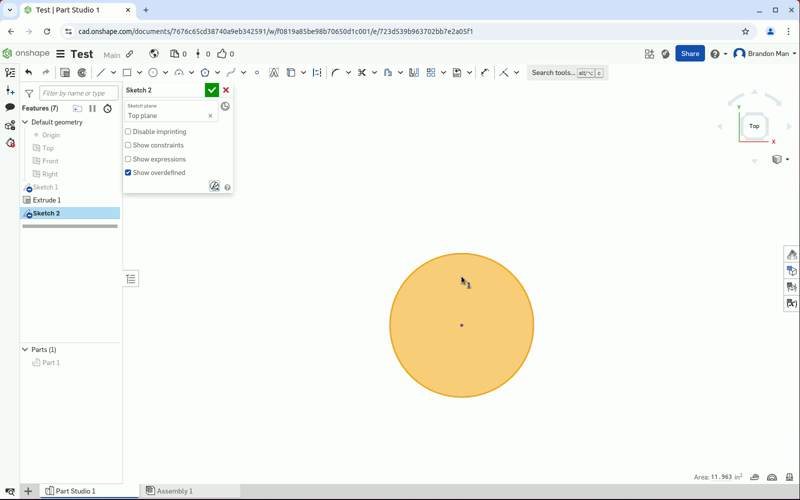
scroll(-6)
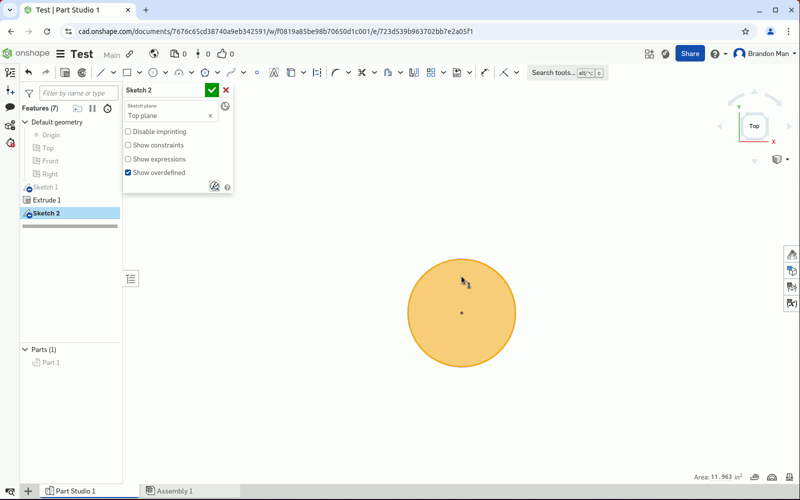
scroll(-6)
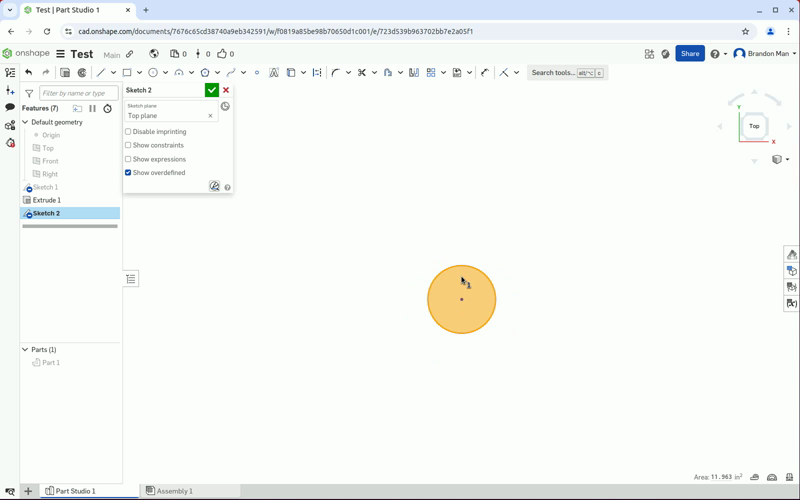
scroll(-6)
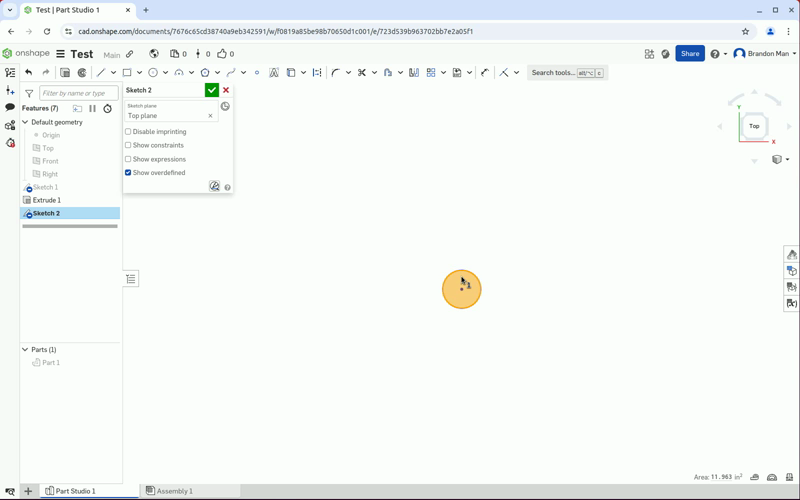
scroll(-6)
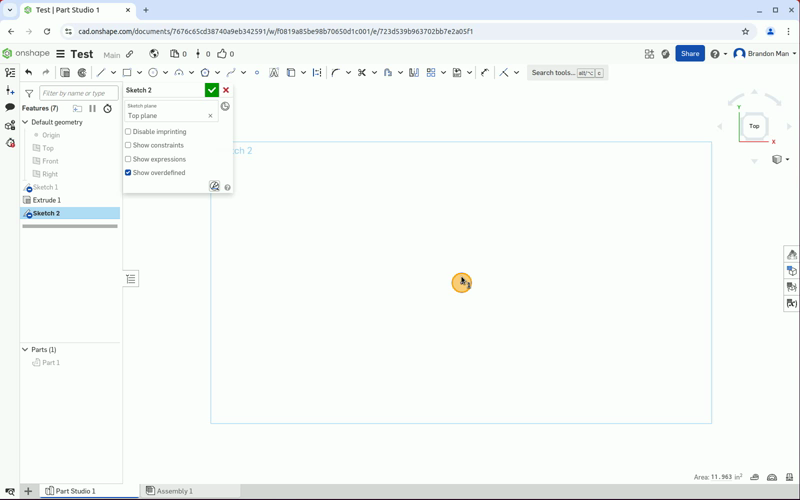
mouse_move(73, 352)
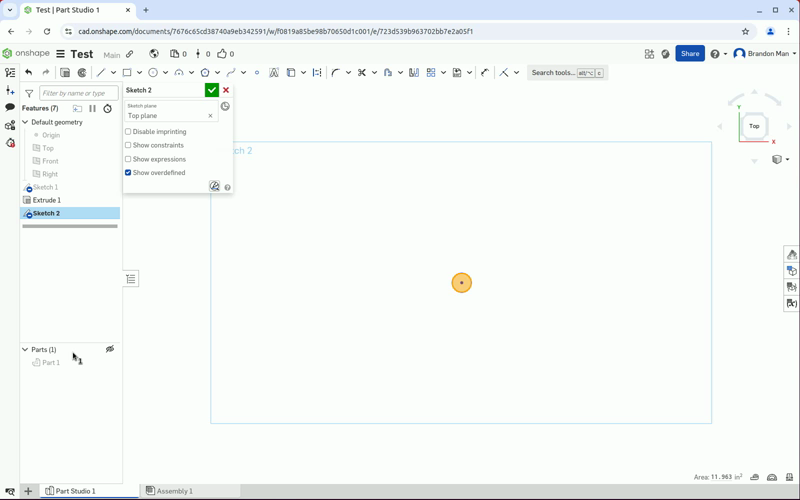
key(shift+y)
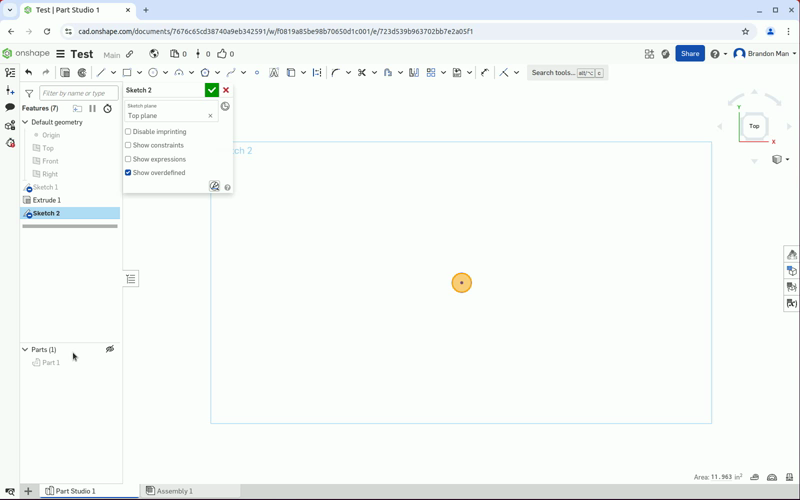
key(shift+e)
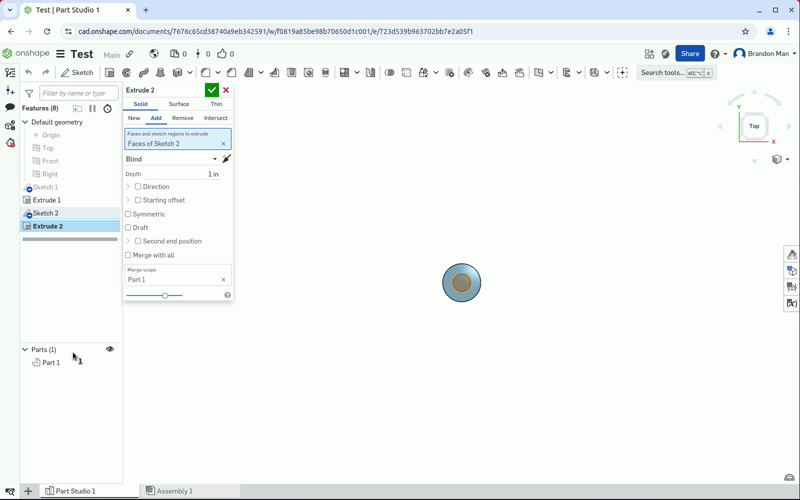
mouse_move(143, 106)
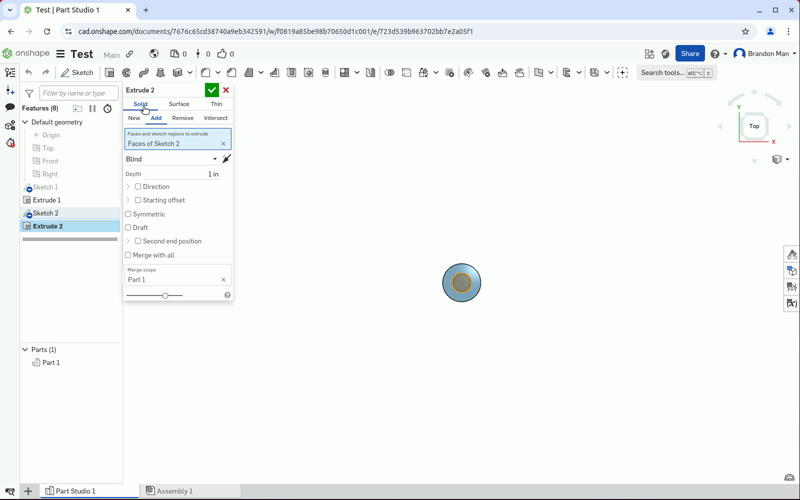
click(143, 106)
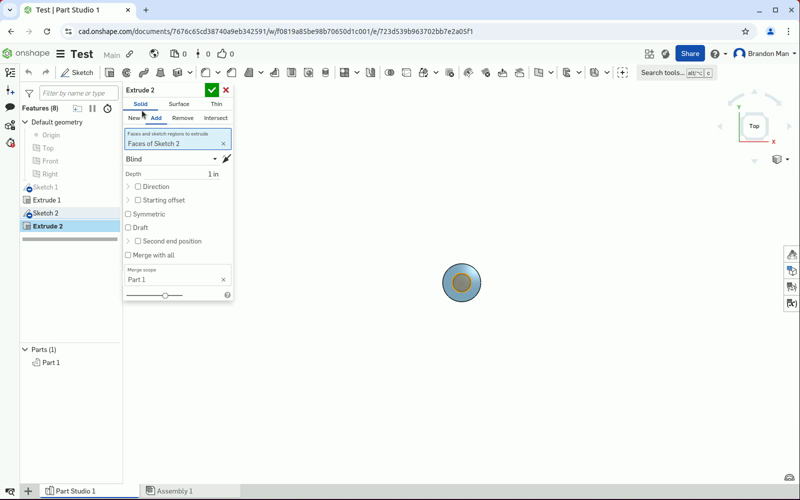
mouse_move(137, 120)
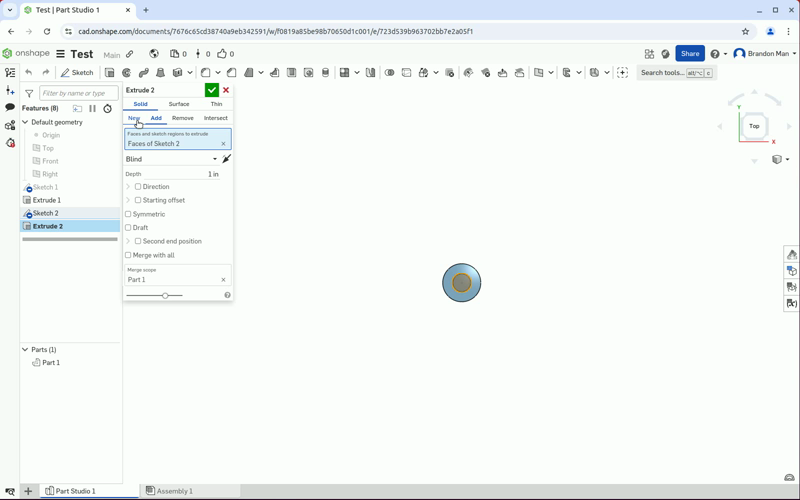
click(137, 120)
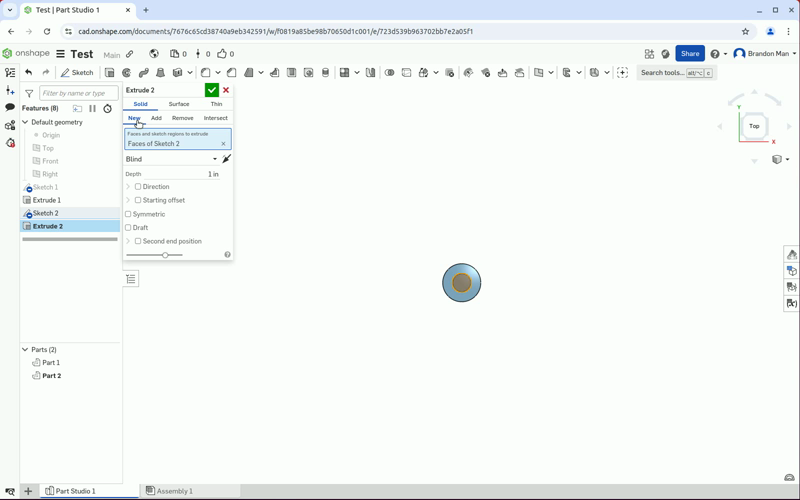
key(tab, 4)
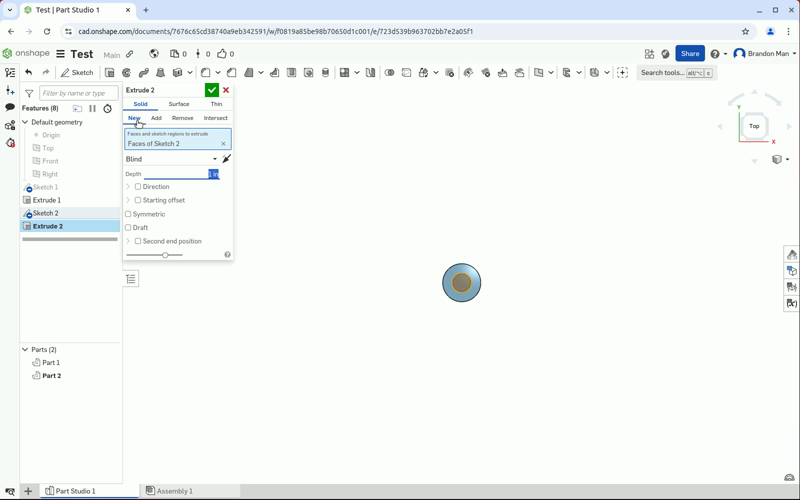
text(1.926)
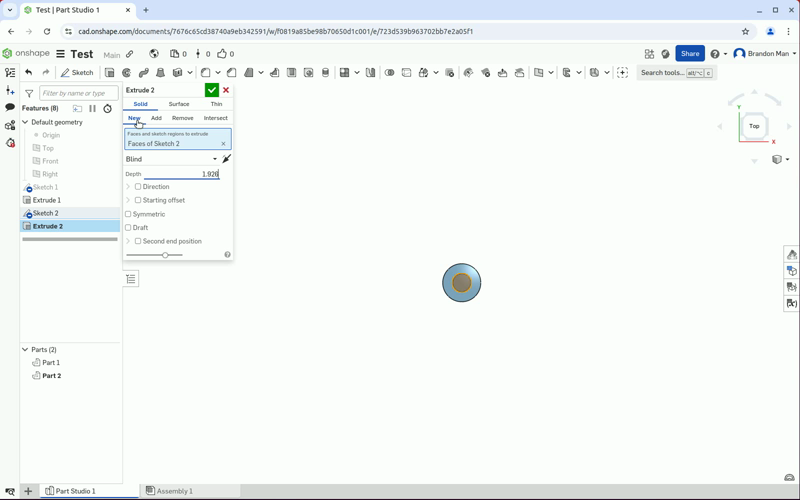
key(enter)
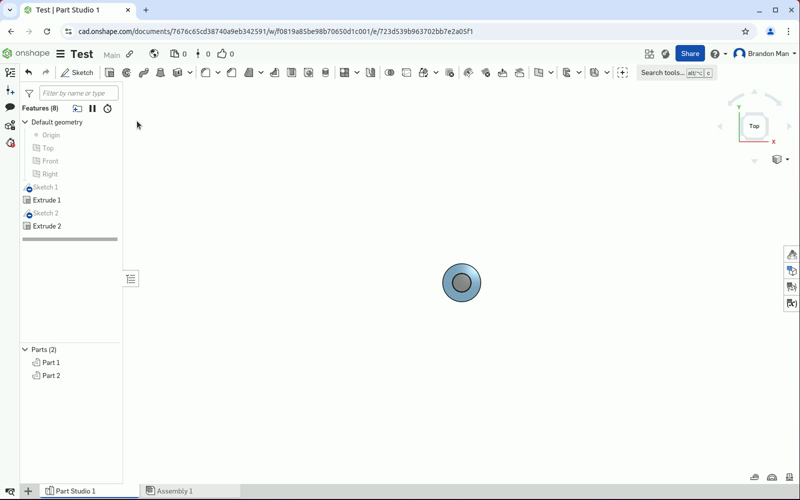
key(shift+h)
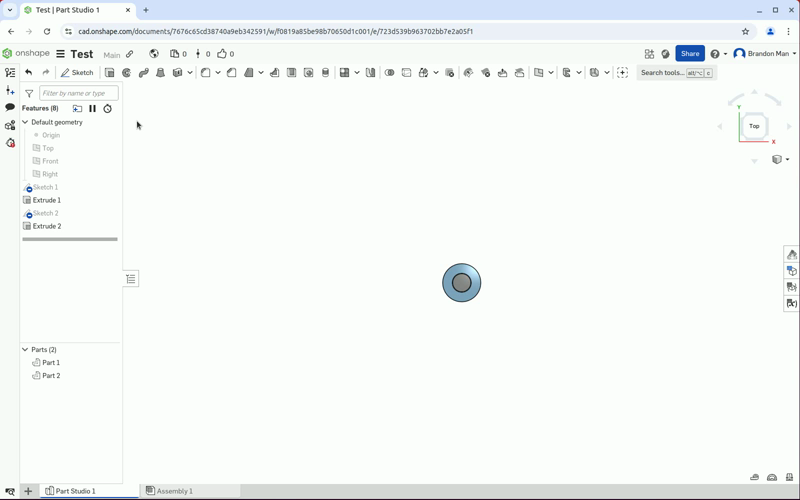
key(shift+h)
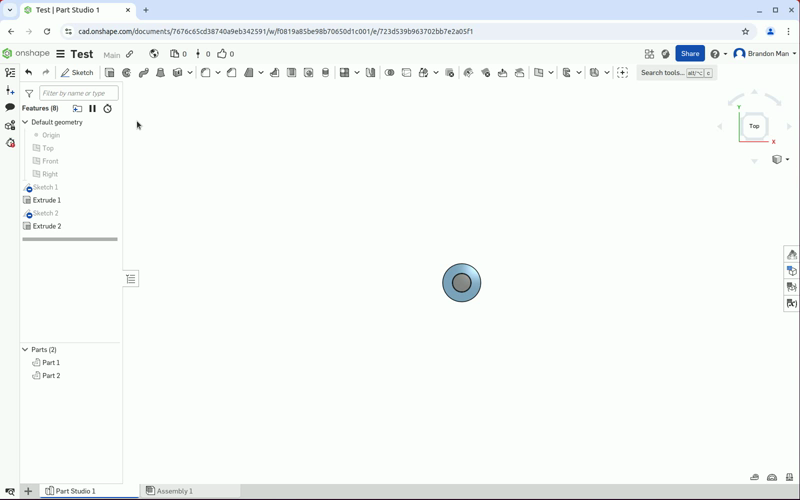
mouse_move(73, 189)
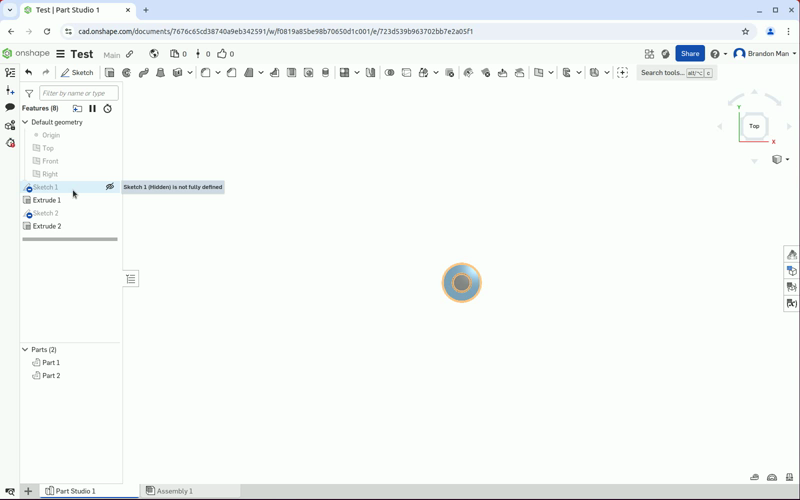
click(73, 189)
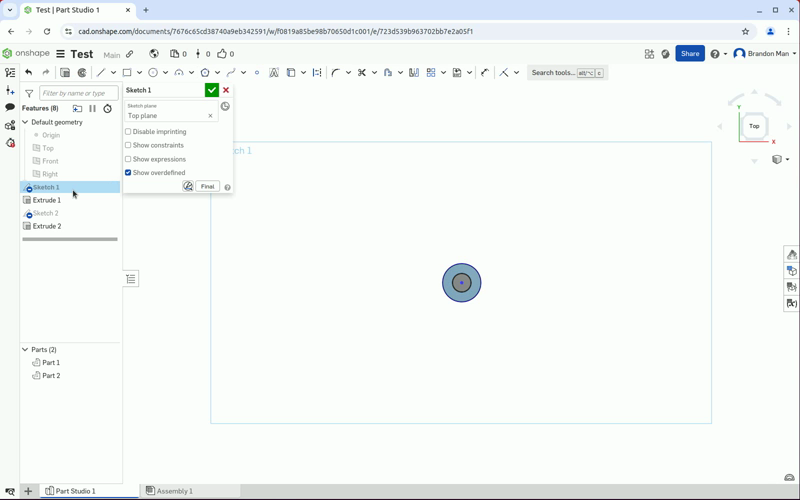
mouse_move(229, 92)
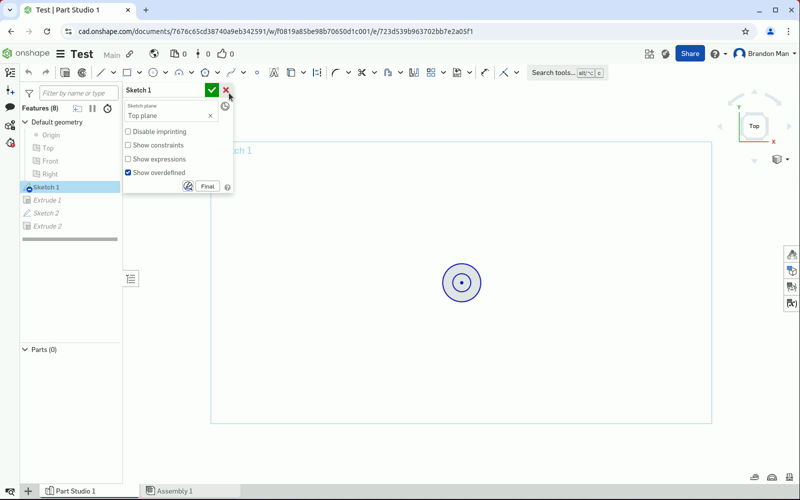
click(229, 92)
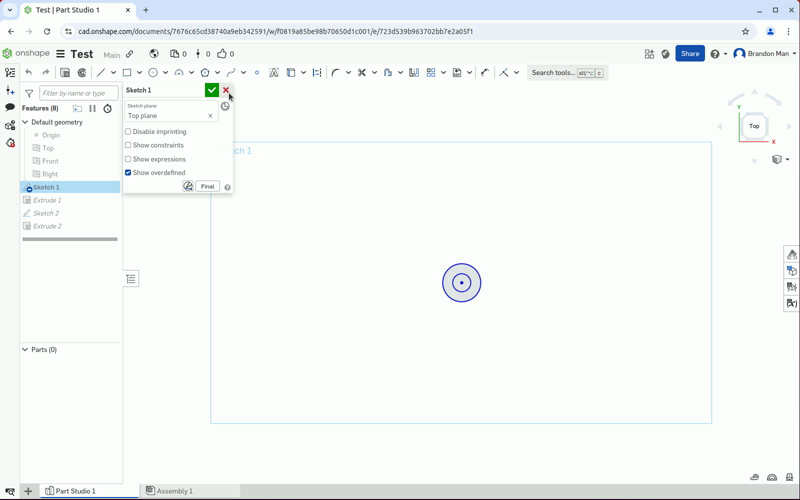
key(shift+s)
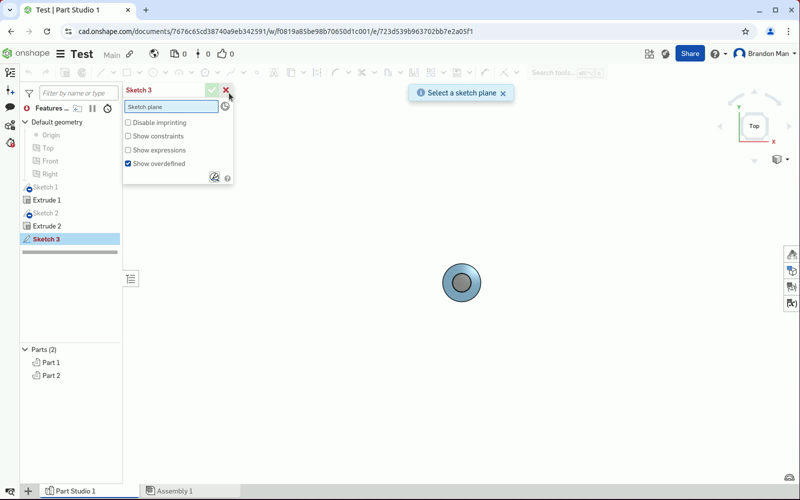
mouse_move(73, 150)
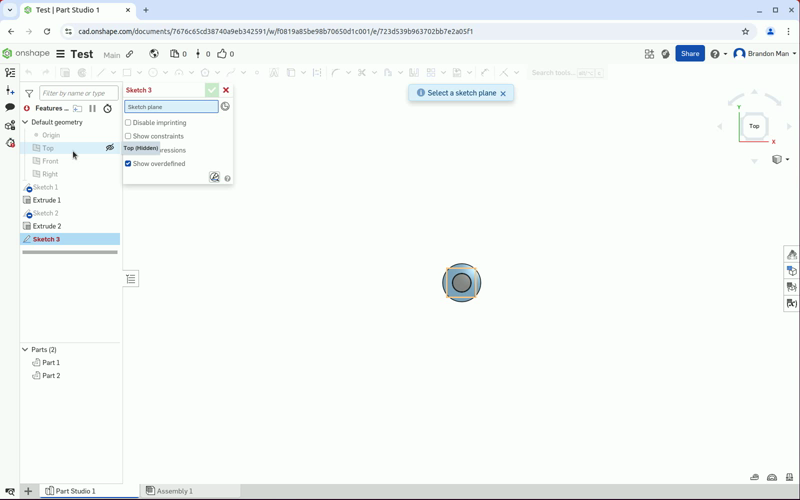
click(73, 150)
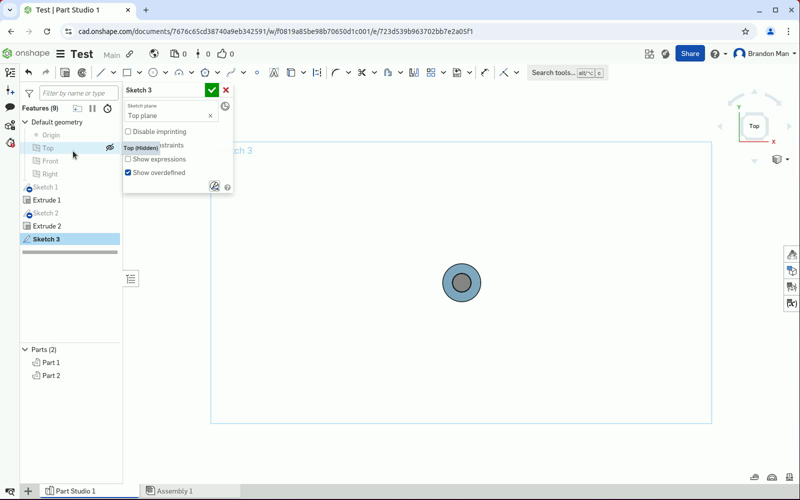
mouse_move(73, 352)
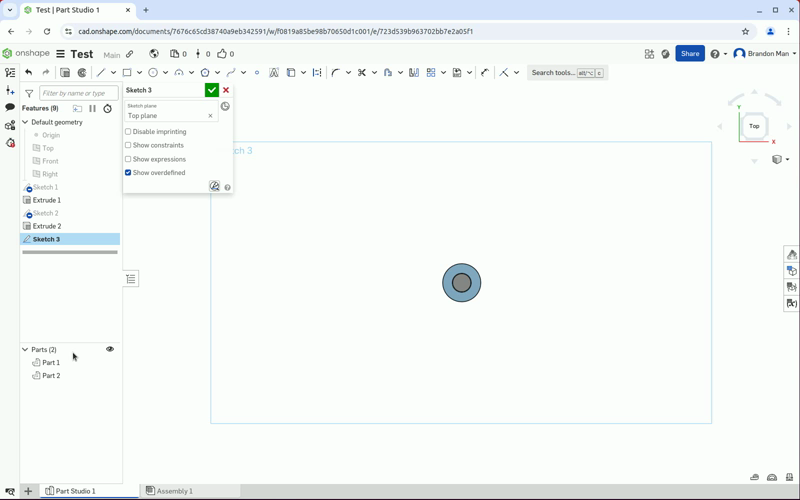
key(y)
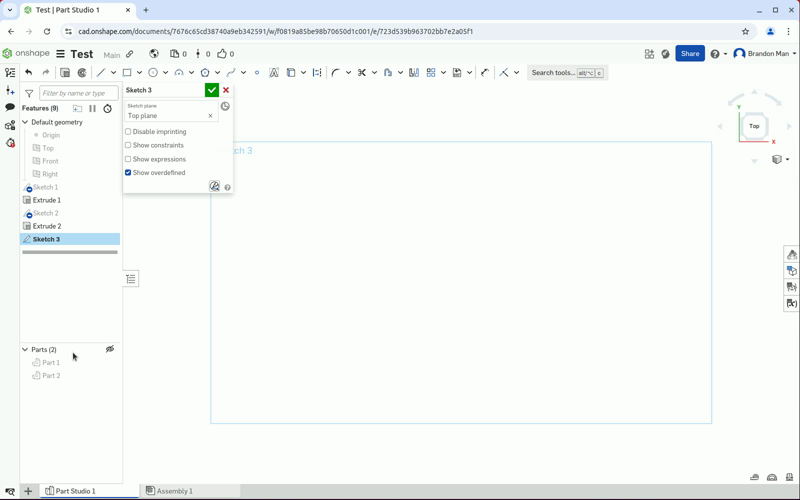
key(c)
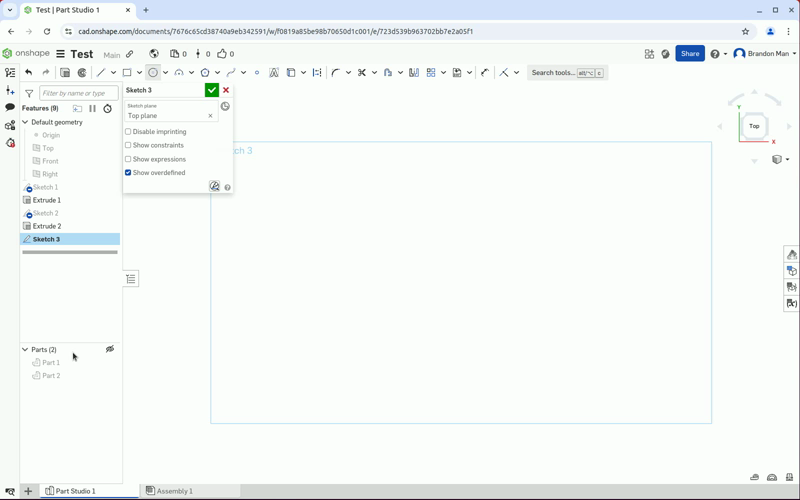
key_down(shift)
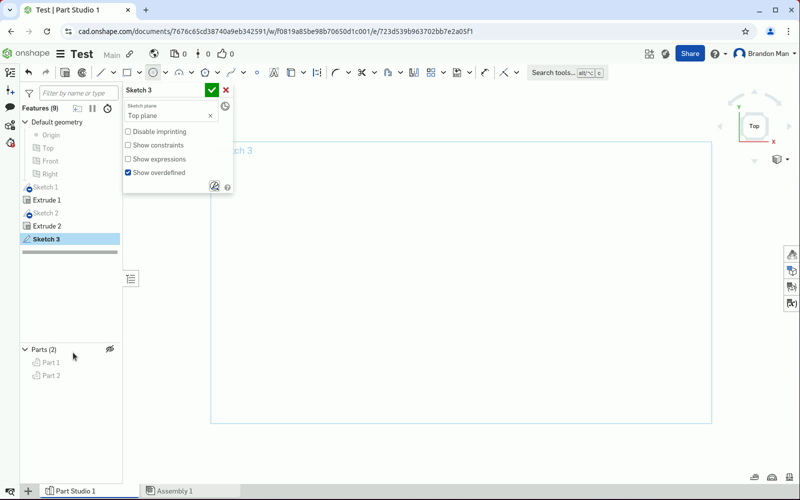
mouse_move(461, 282)
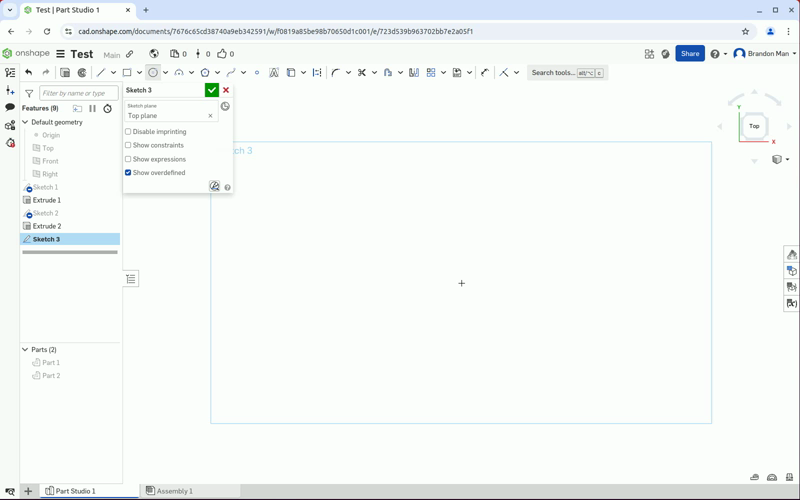
click(461, 282)
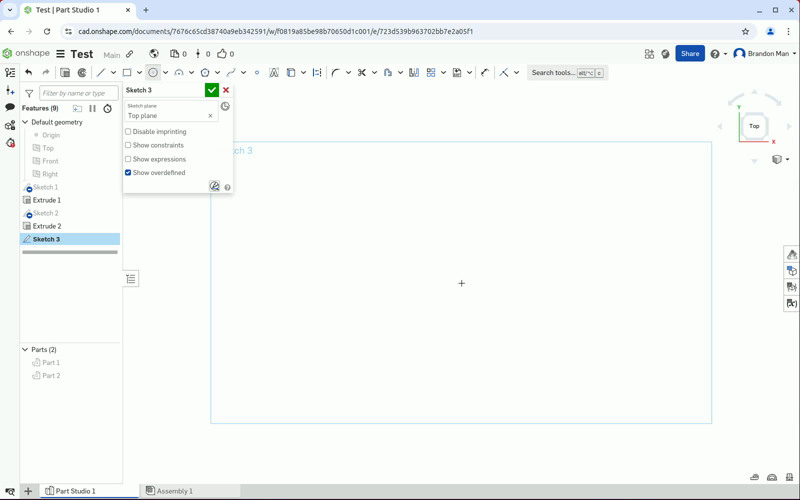
key_up(shift)
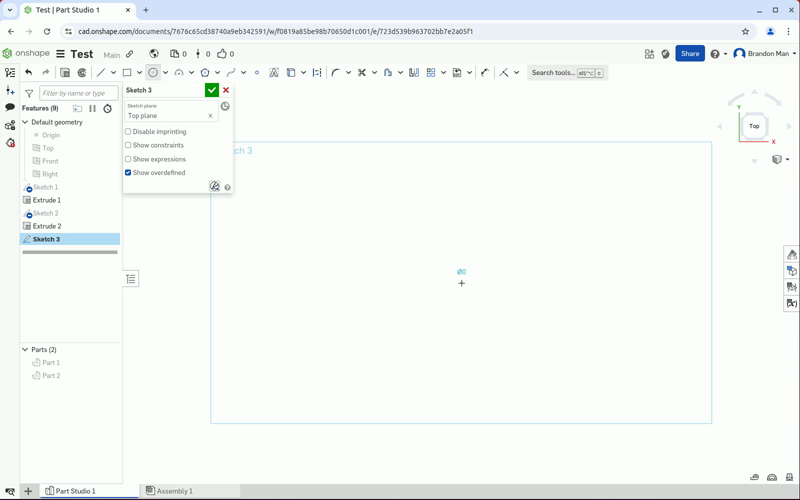
mouse_move(471, 282)
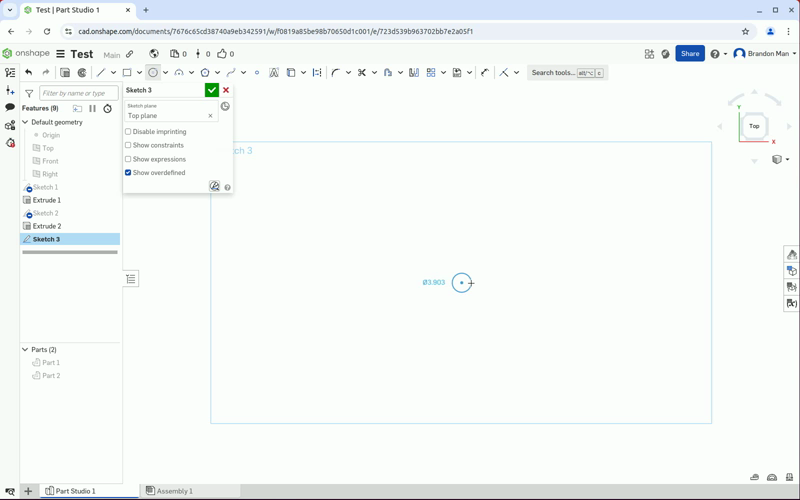
click(471, 282)
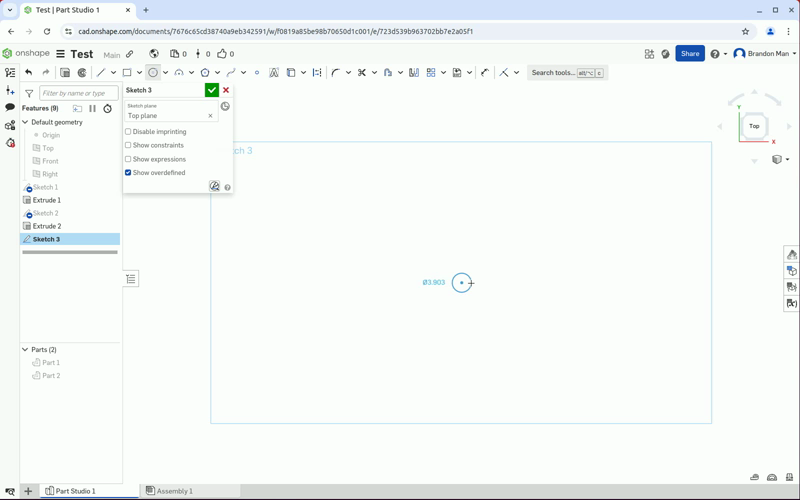
key(esc)
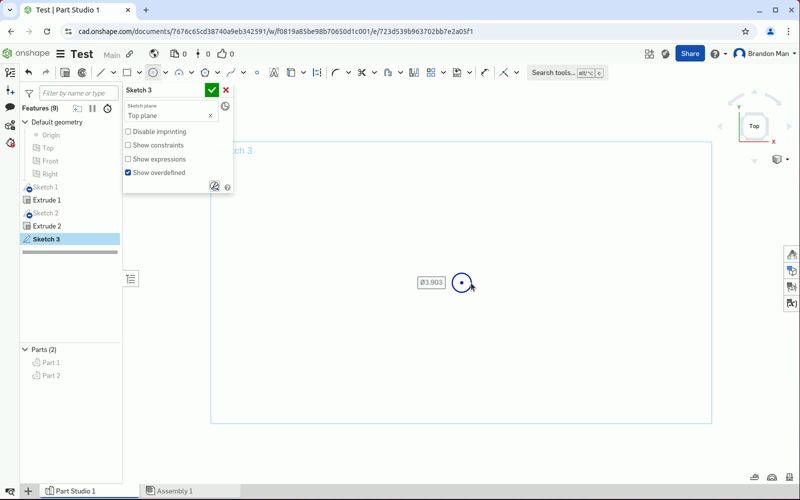
mouse_move(459, 286)
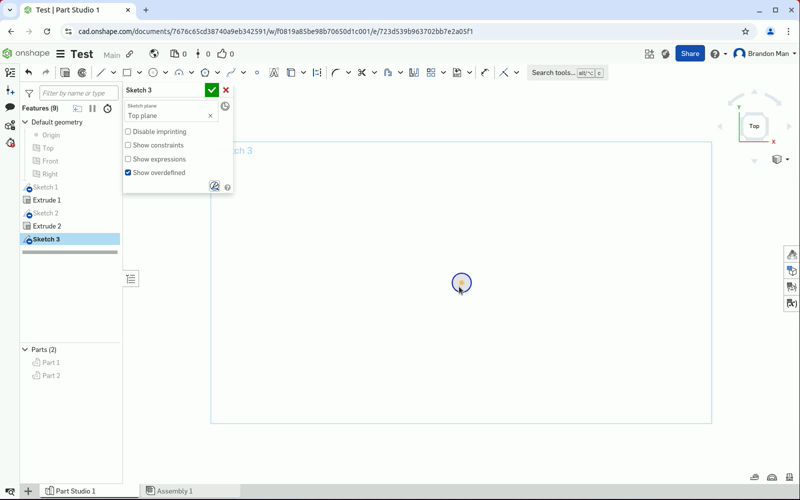
scroll(6)
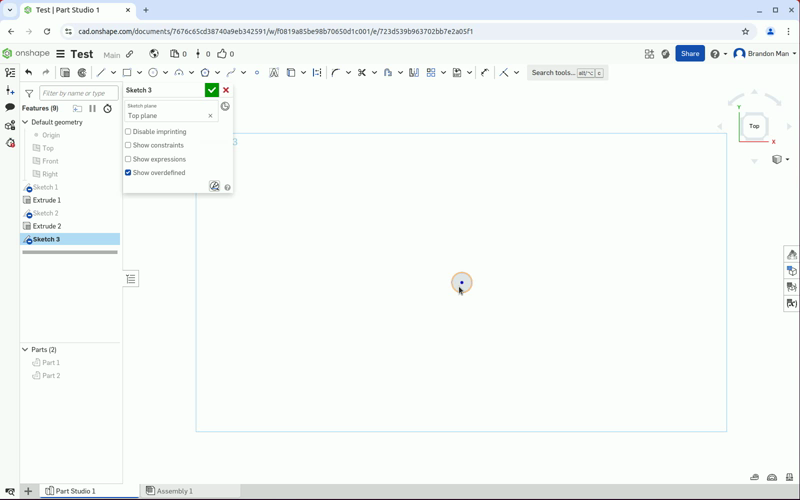
scroll(6)
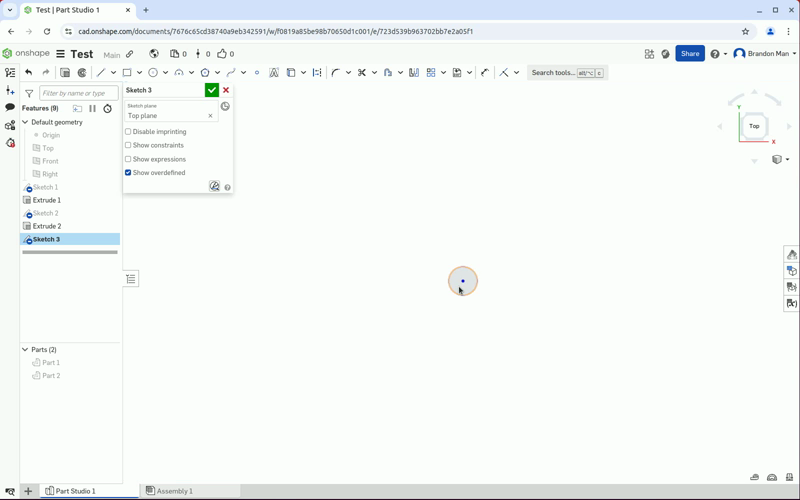
scroll(6)
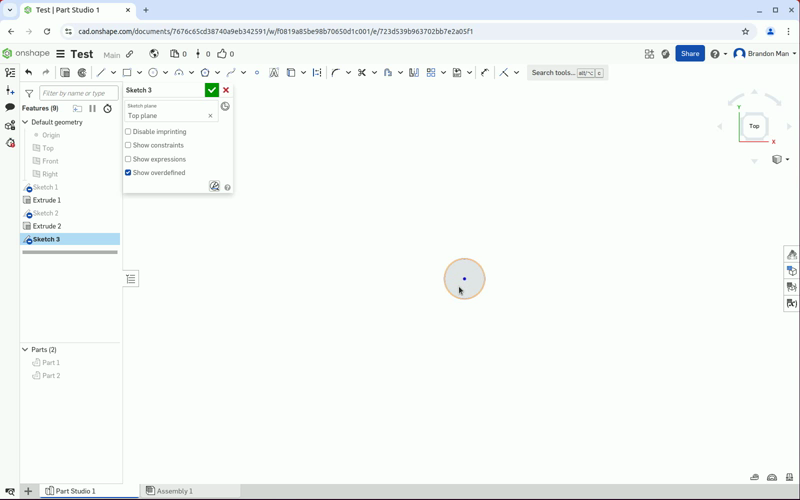
scroll(6)
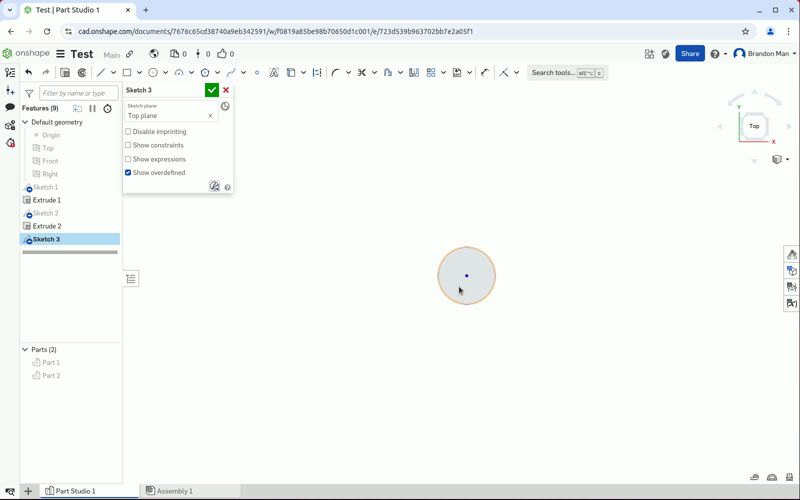
scroll(6)
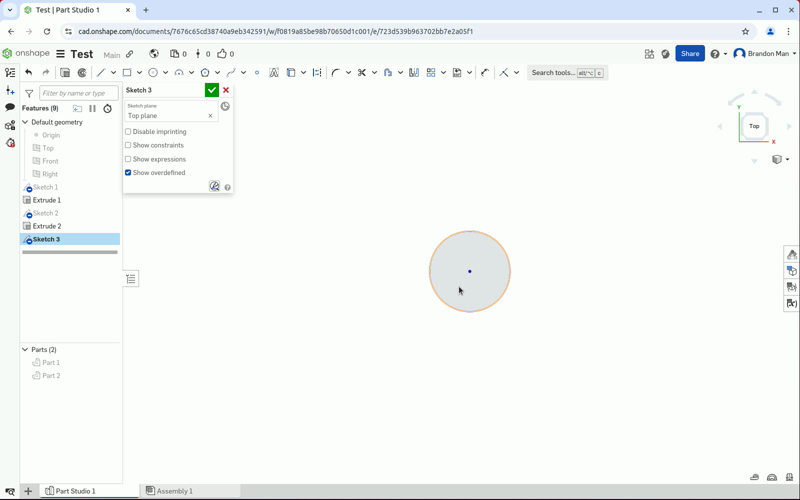
scroll(6)
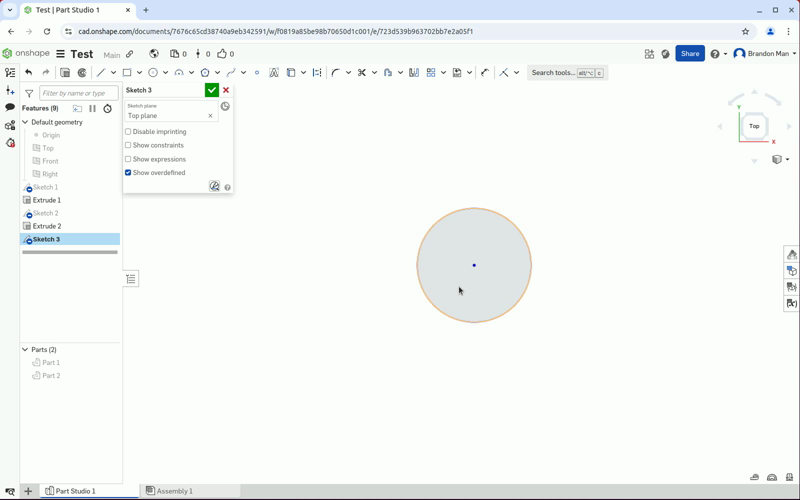
scroll(6)
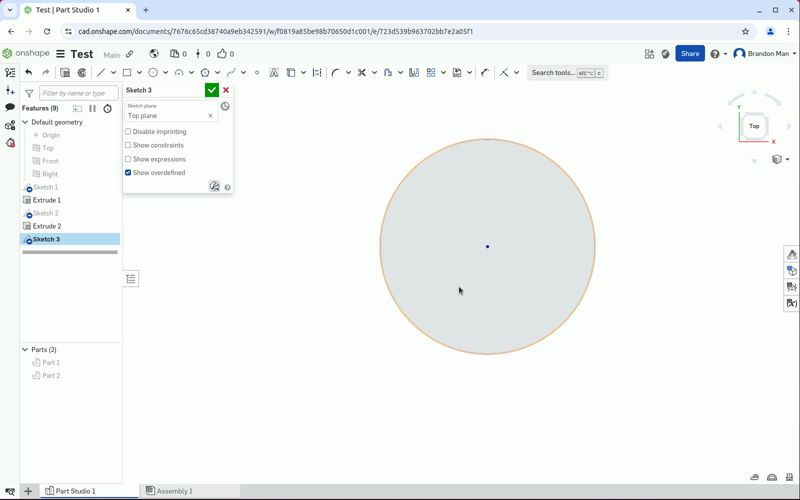
click(459, 286)
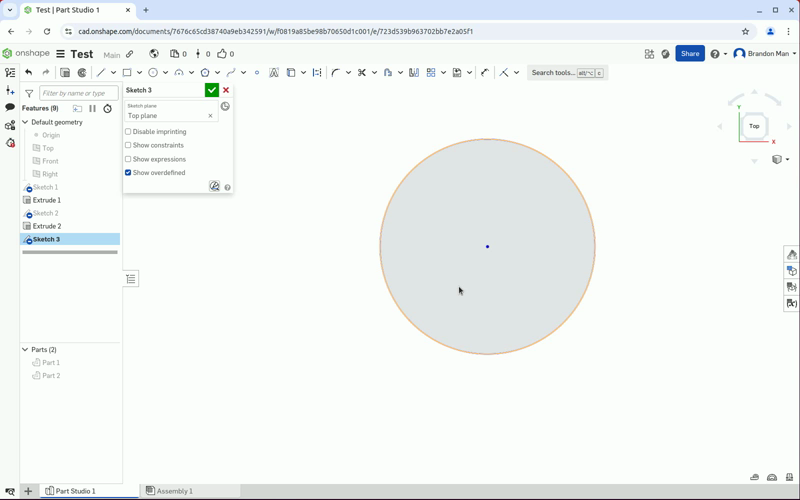
scroll(-6)
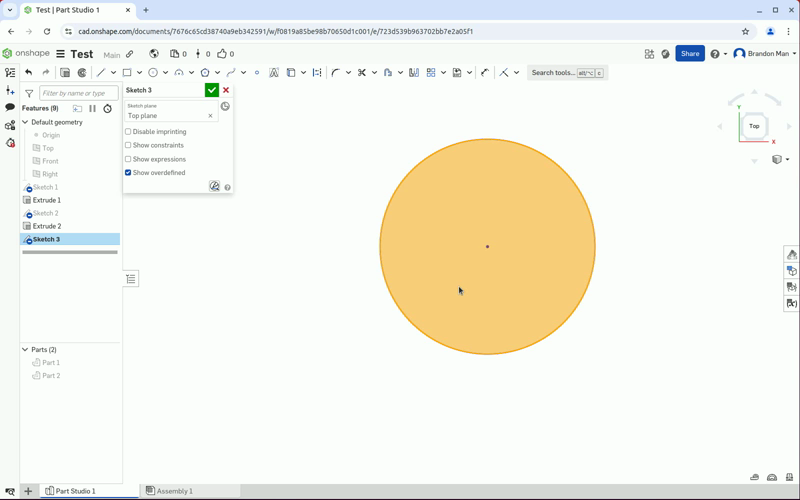
scroll(-6)
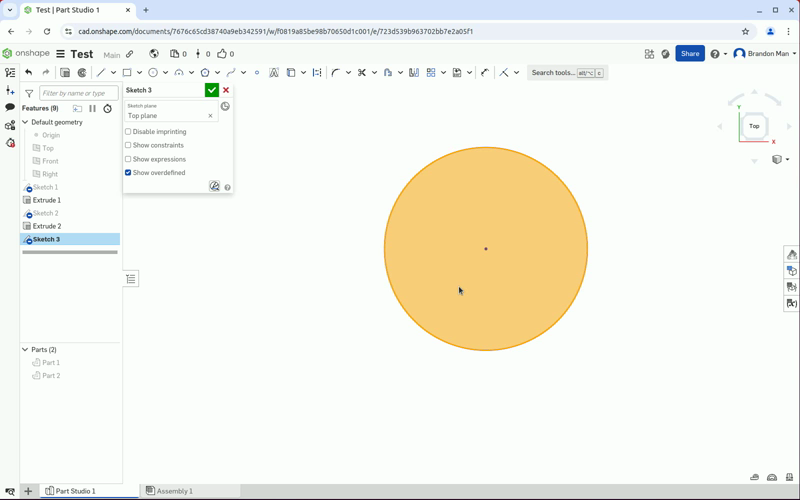
scroll(-6)
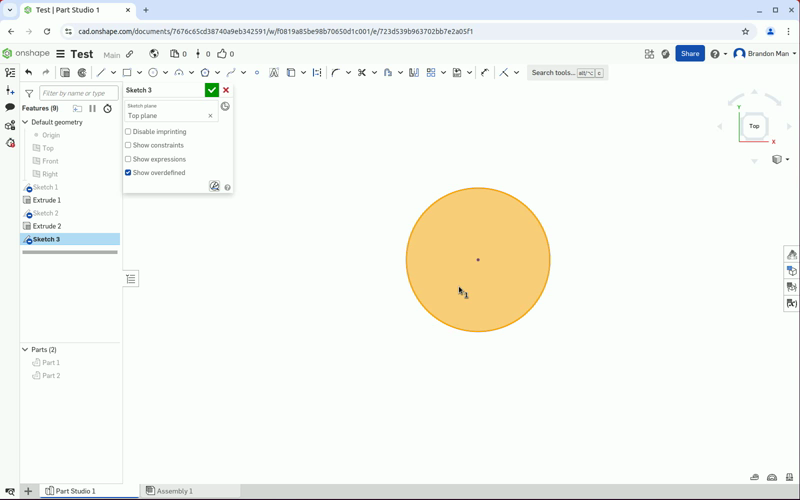
scroll(-6)
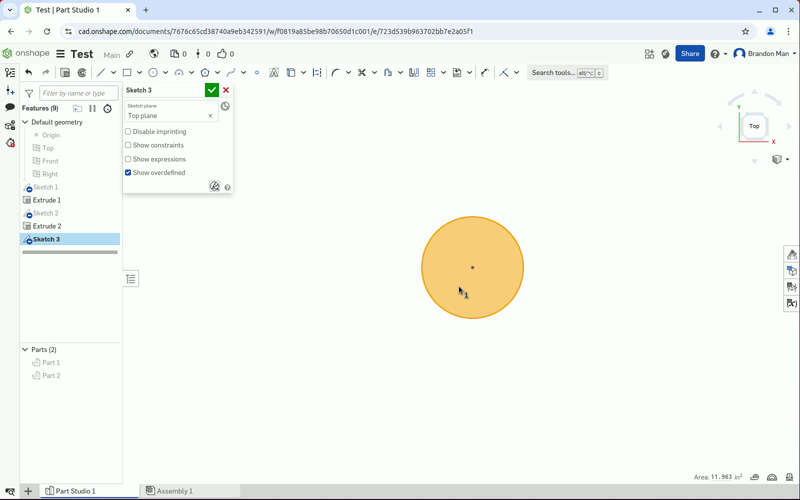
scroll(-6)
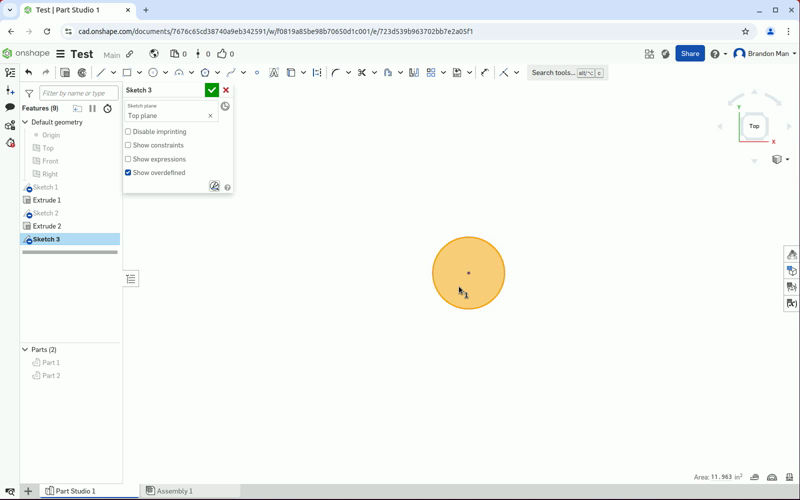
scroll(-6)
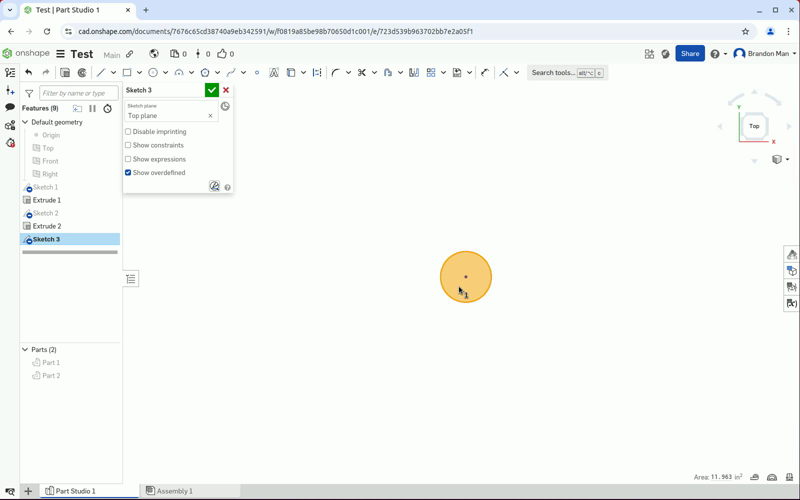
scroll(-6)
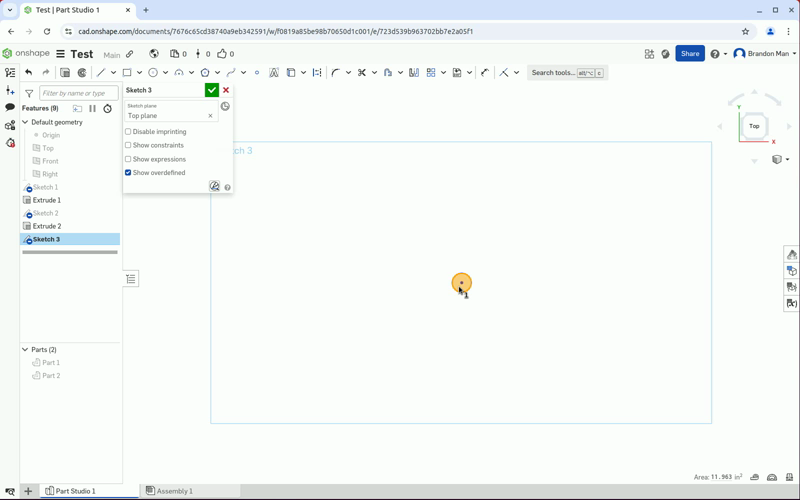
mouse_move(73, 352)
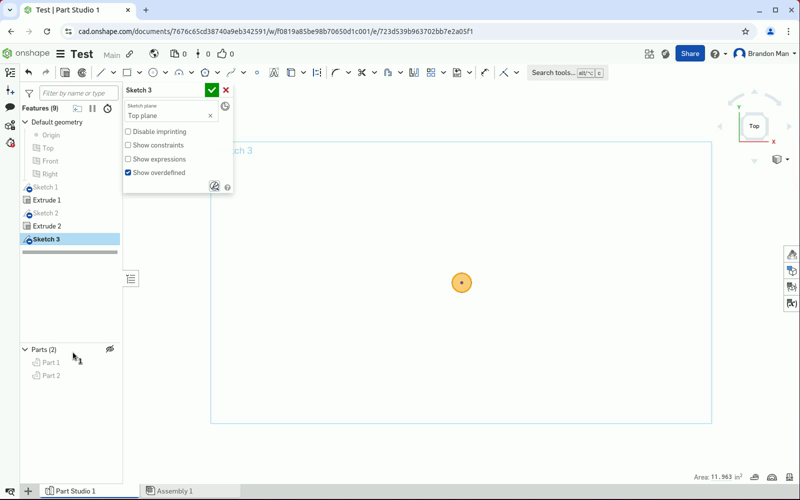
key(shift+y)
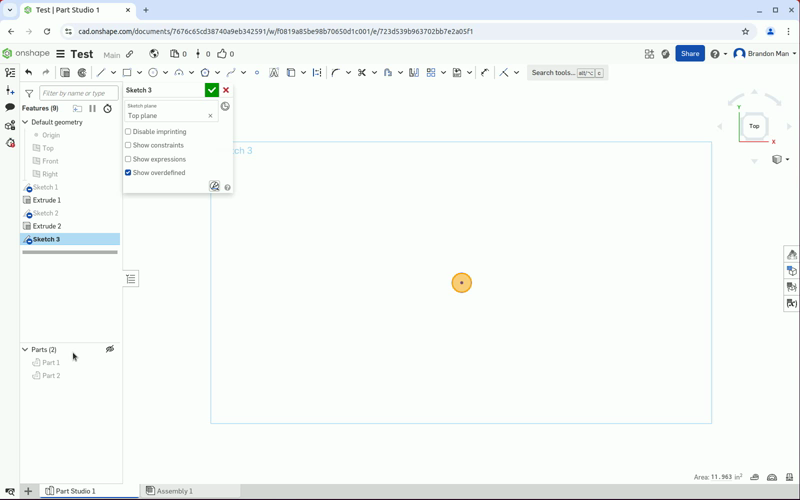
key(shift+e)
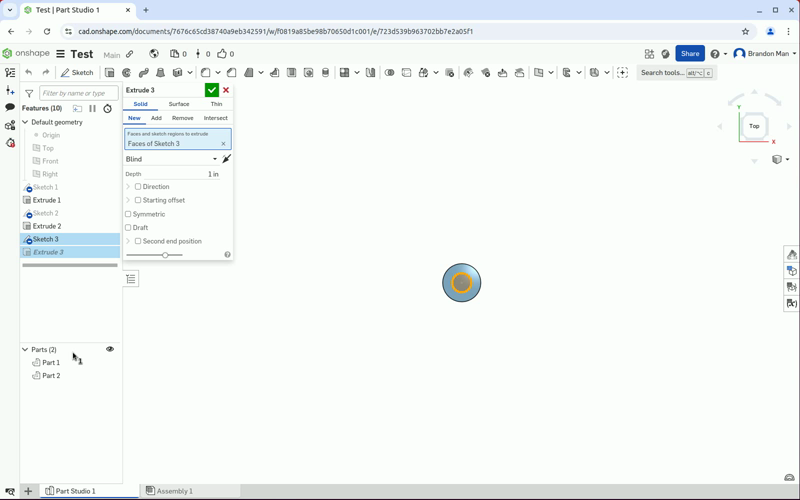
mouse_move(143, 106)
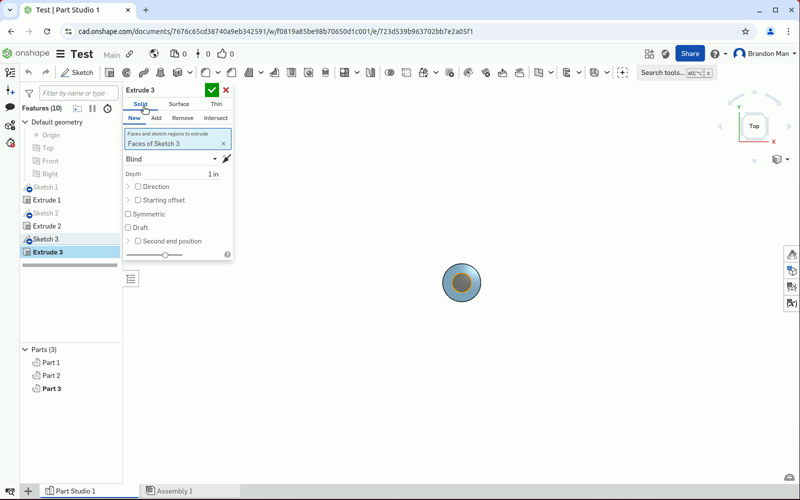
click(143, 106)
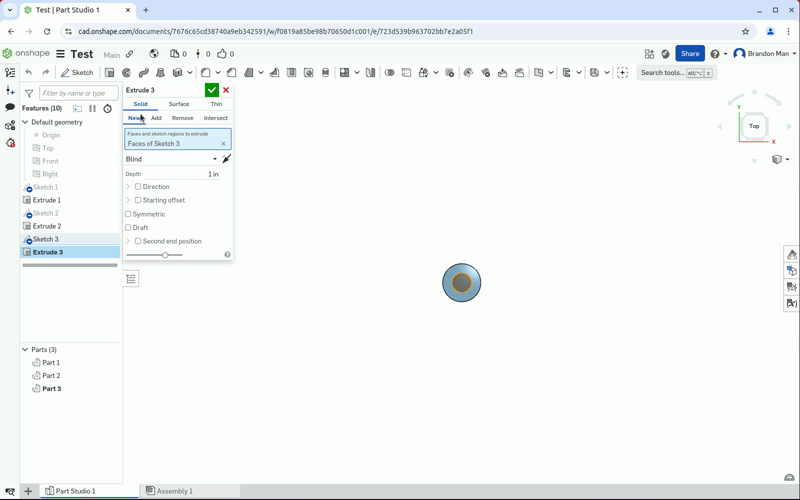
mouse_move(137, 120)
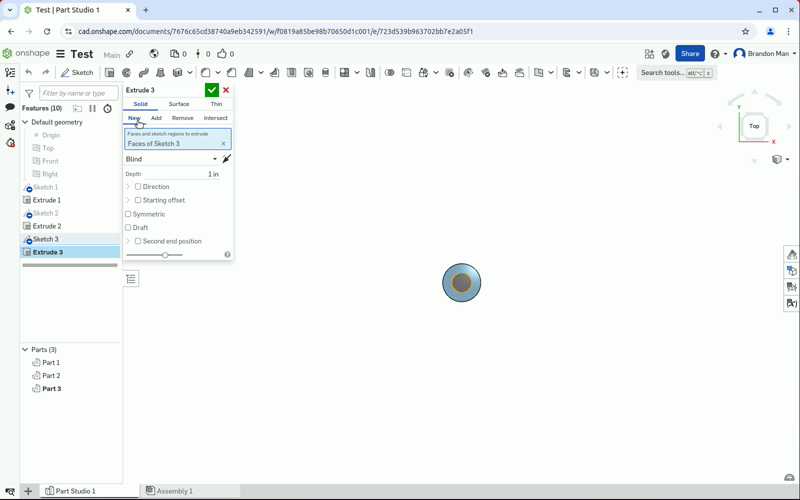
click(137, 120)
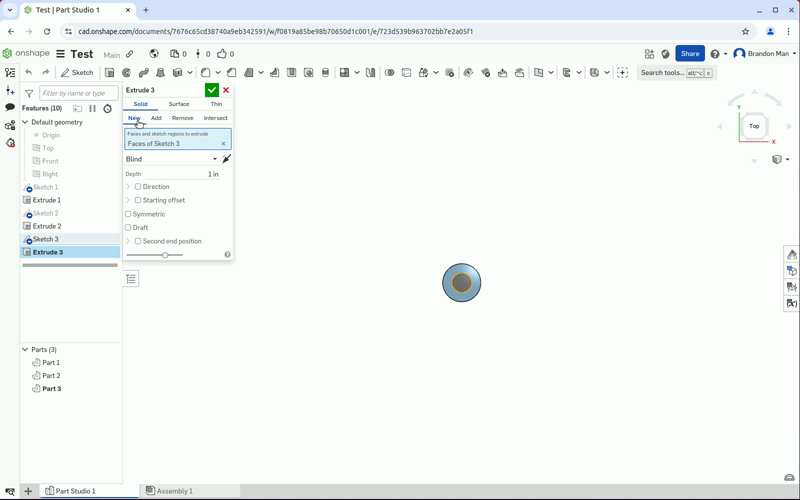
key(tab, 4)
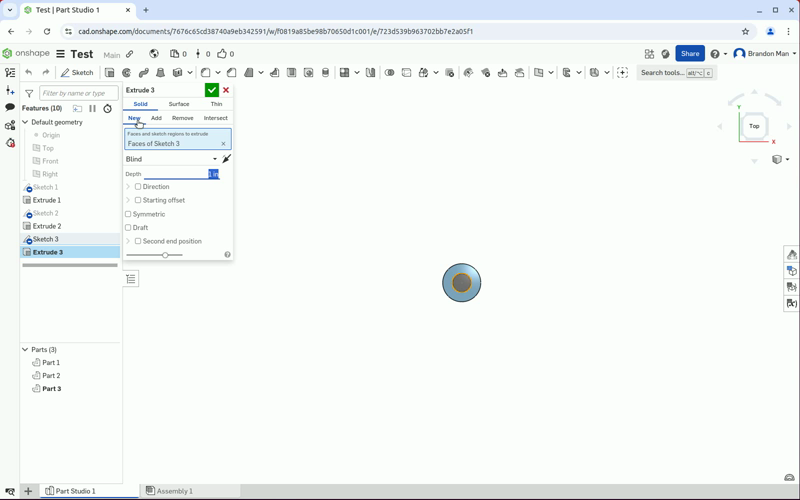
text(23.108)
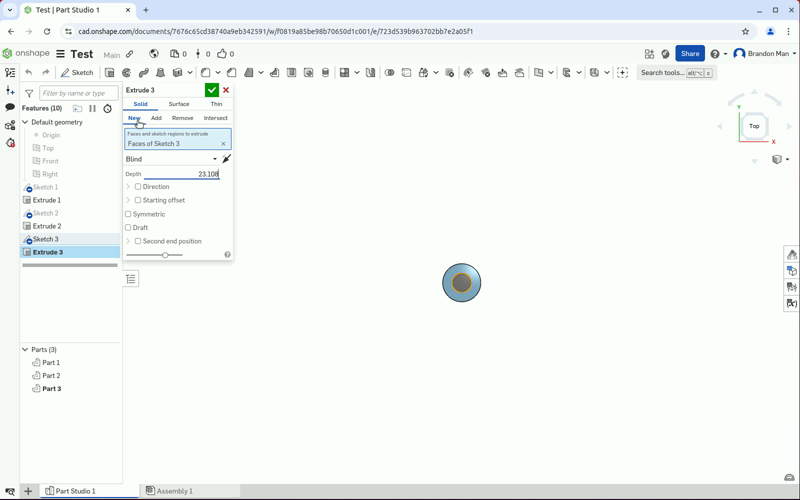
key(enter)
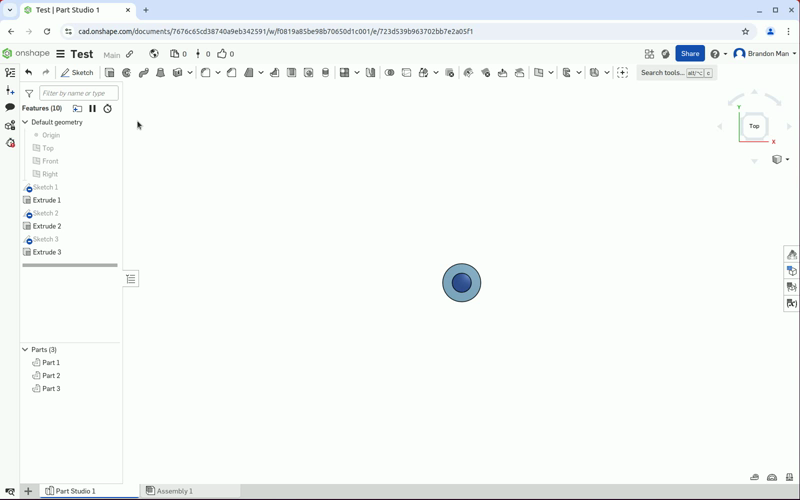
key(shift+h)
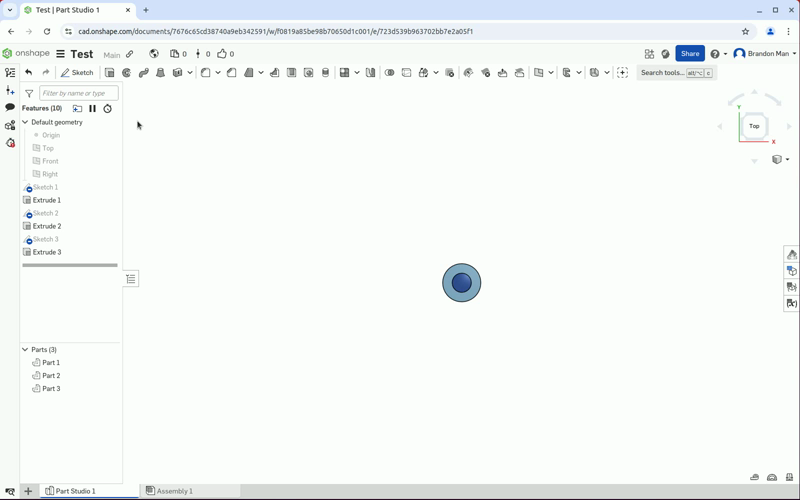
key(shift+h)
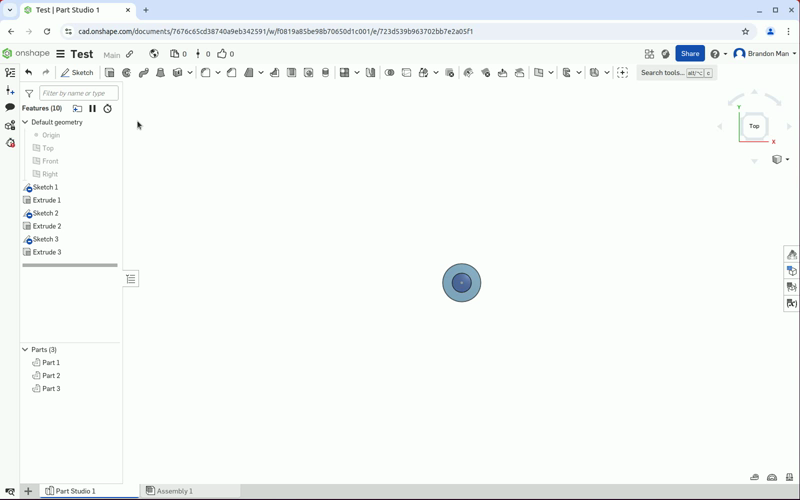
key(shift+7)
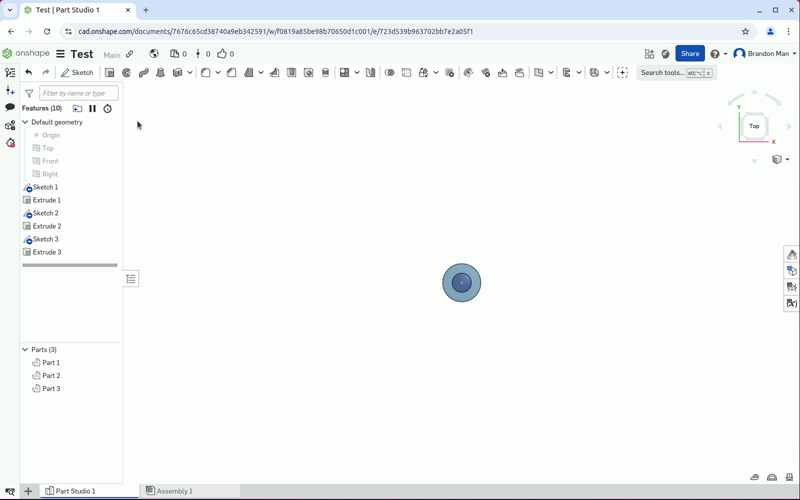
key(up, 3)
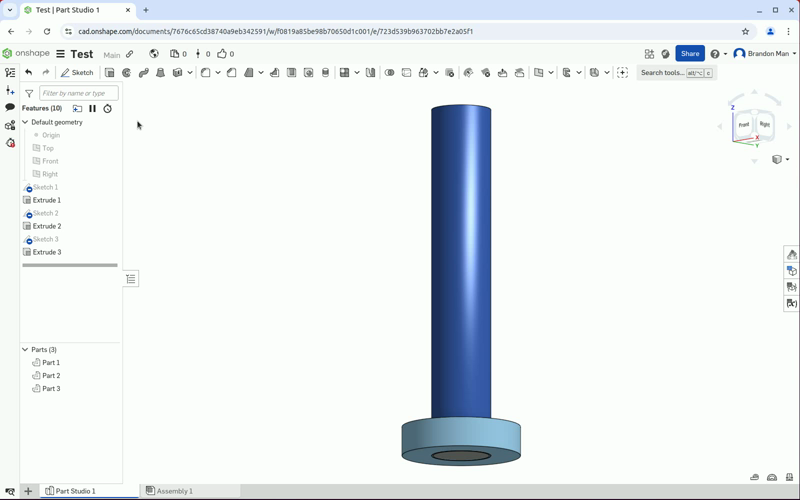
key(left, 3)
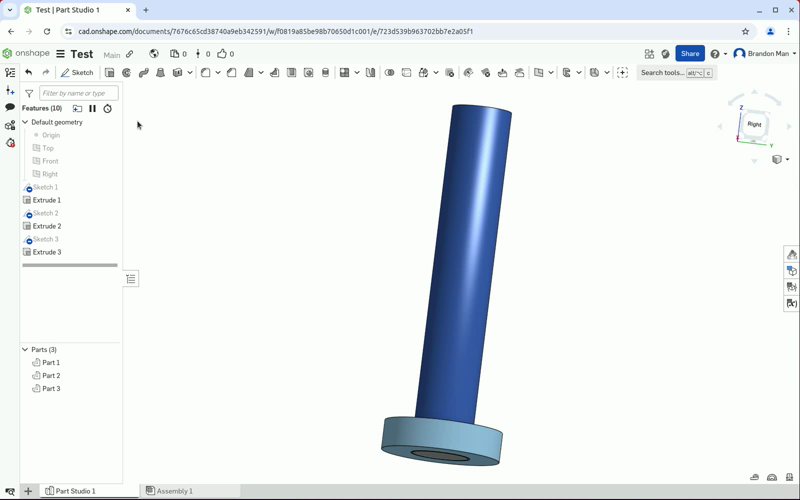
key(right, 3)
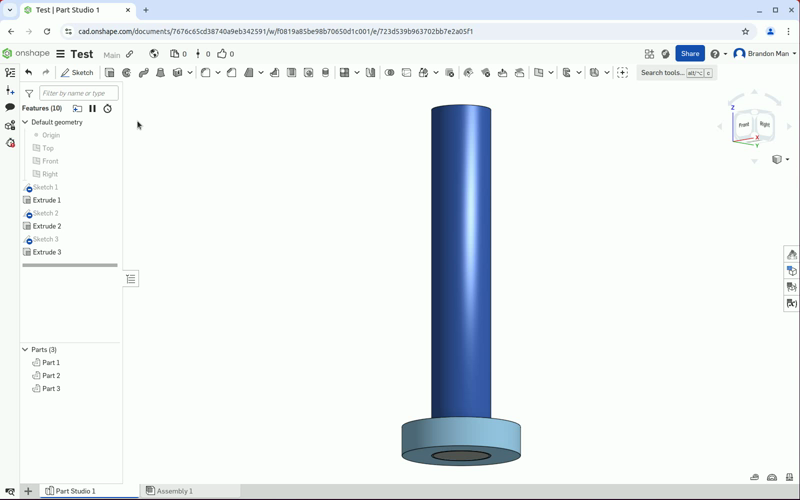
key(down, 3)
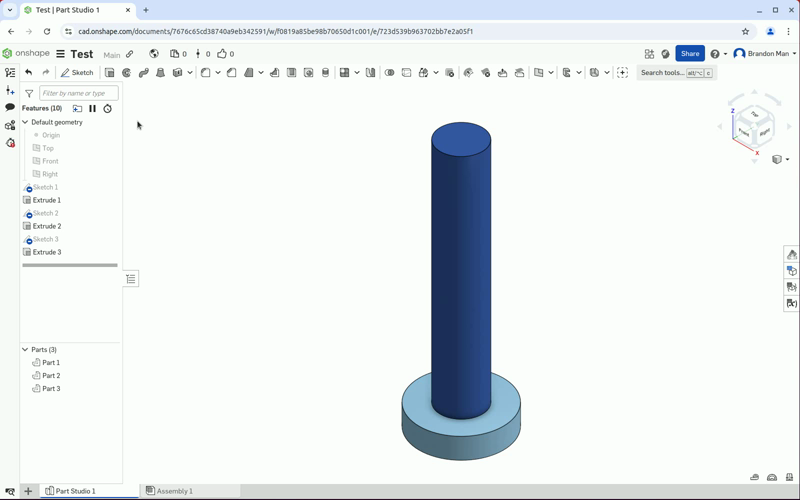
mouse_move(73, 189)
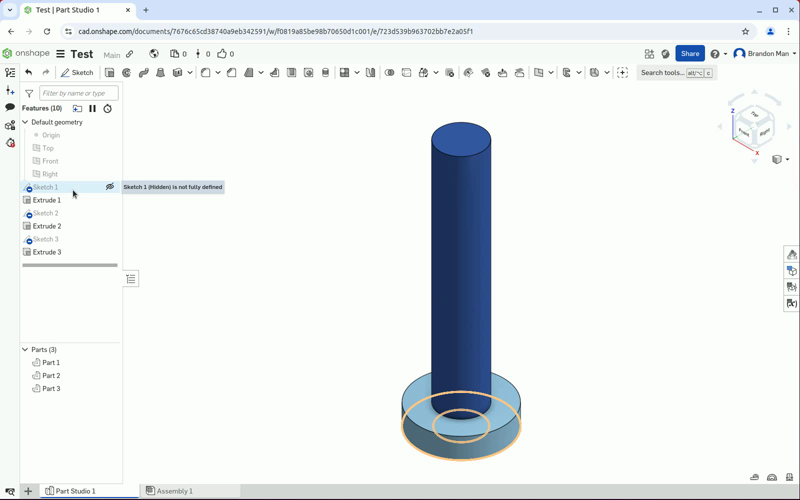
click(73, 189)